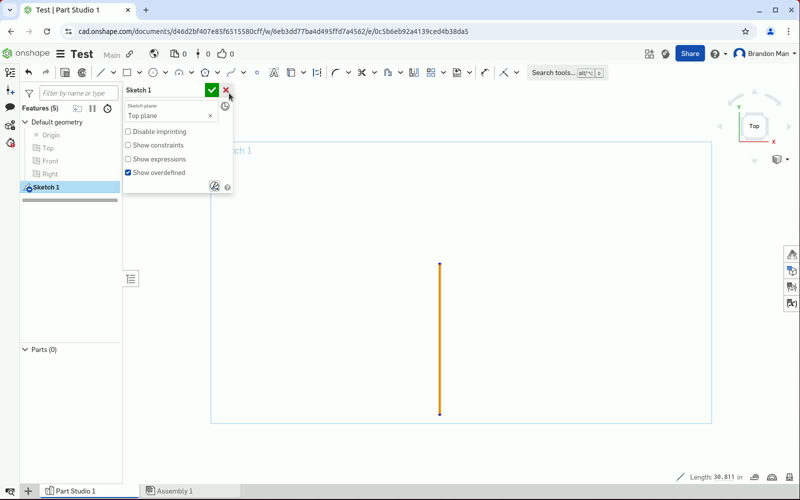
key(shift+h)
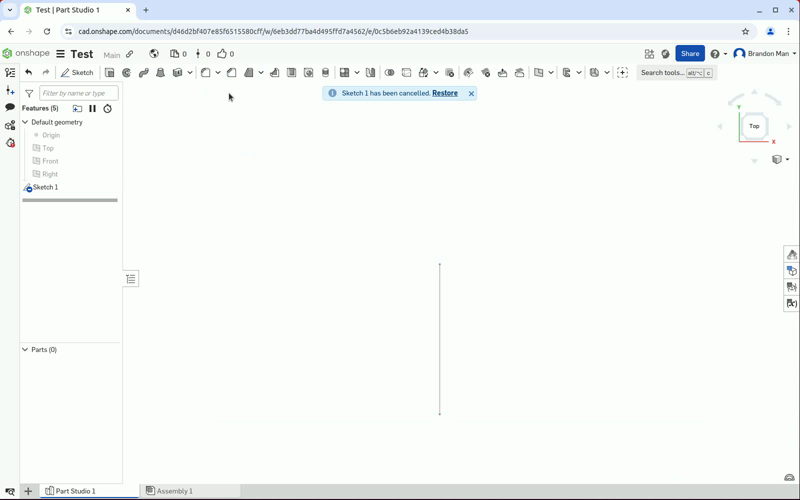
key(shift+s)
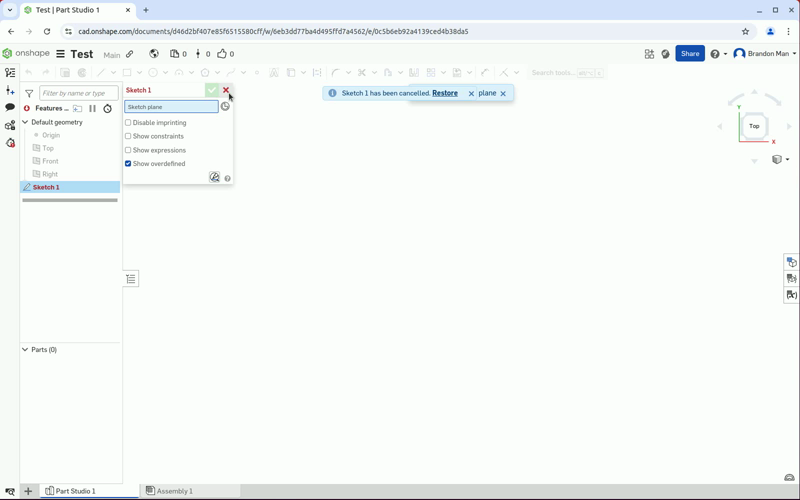
mouse_move(73, 150)
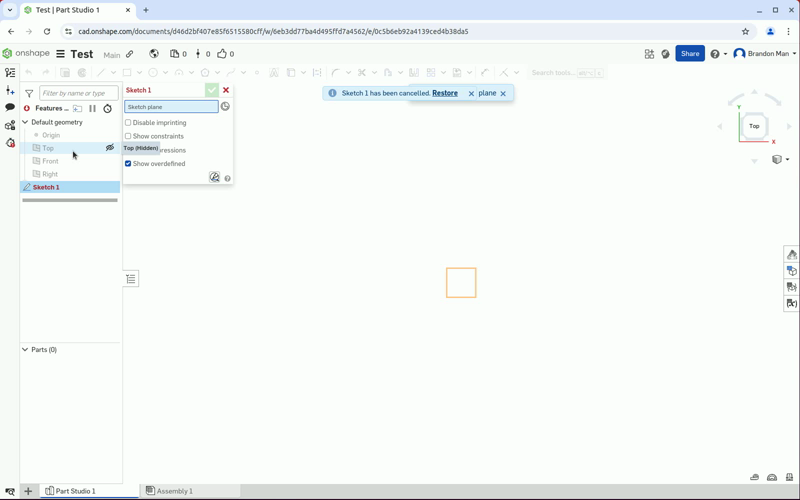
click(73, 150)
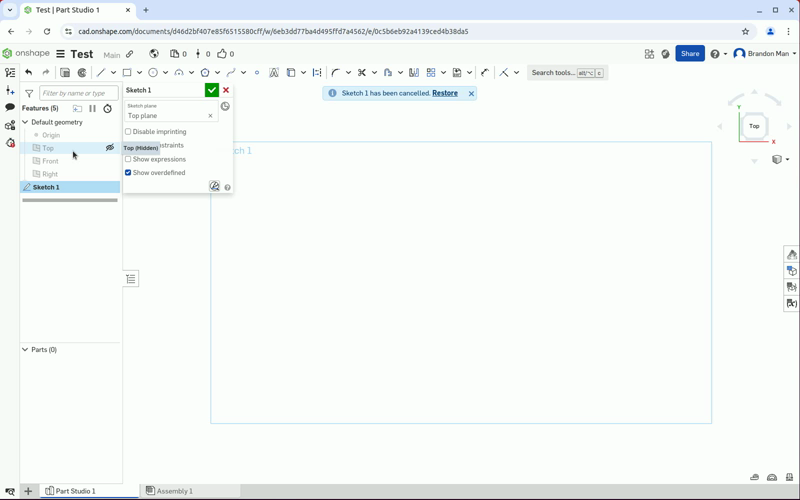
mouse_move(73, 352)
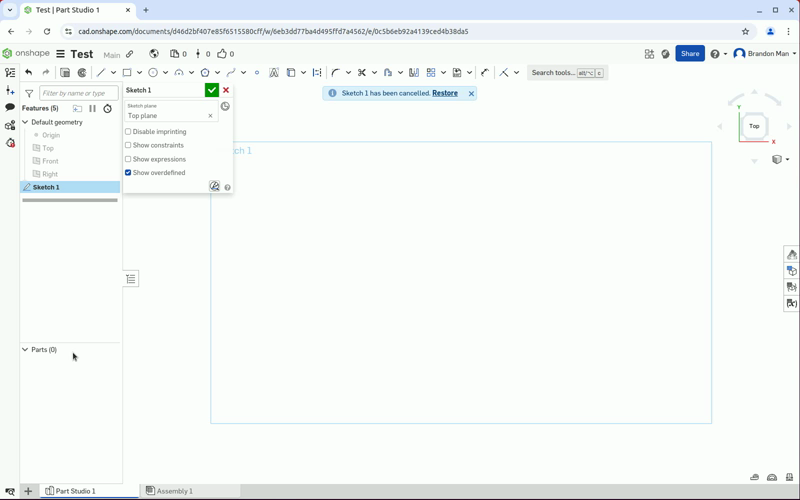
key(y)
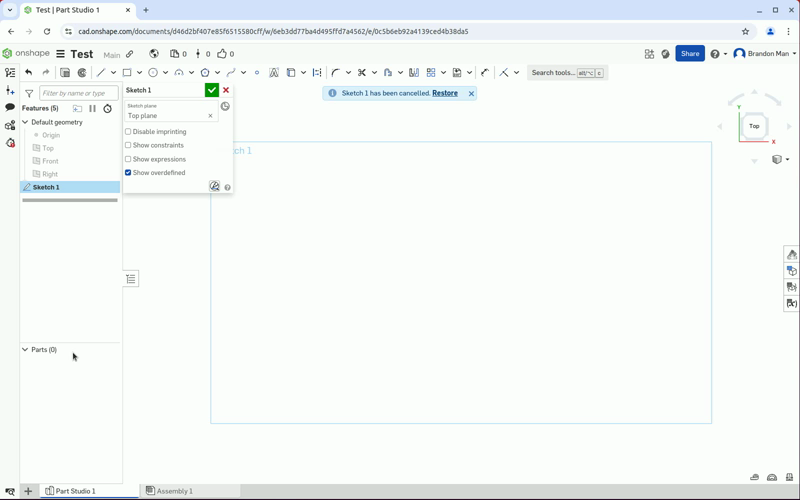
key(c)
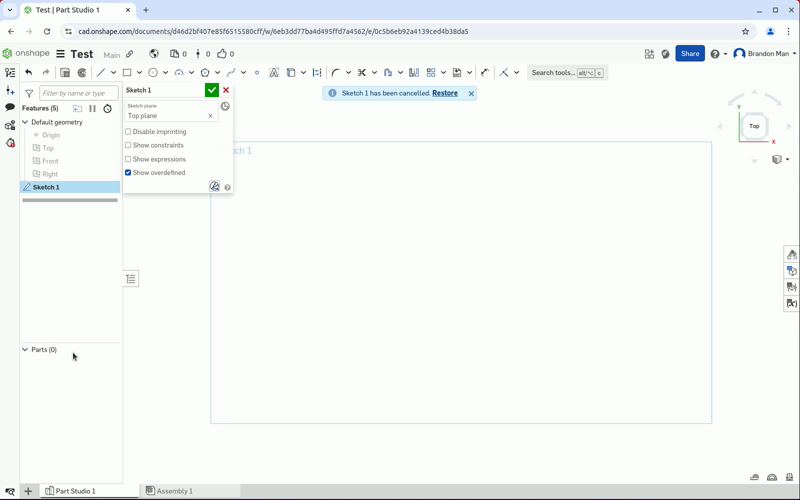
key_down(shift)
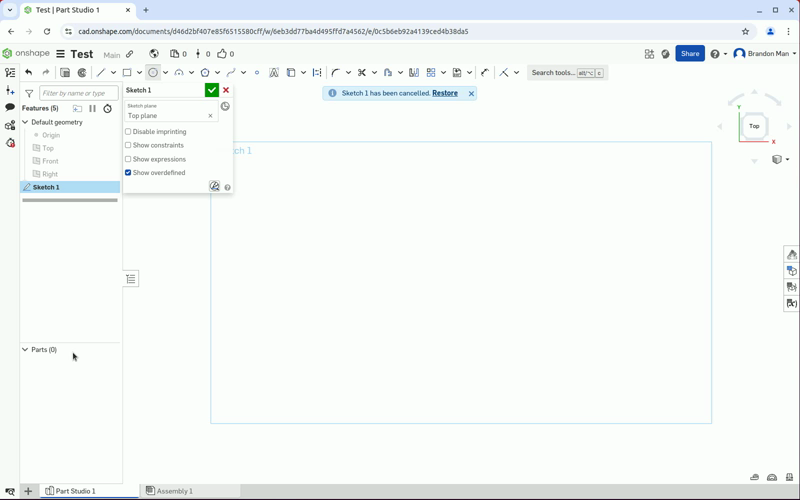
mouse_move(461, 282)
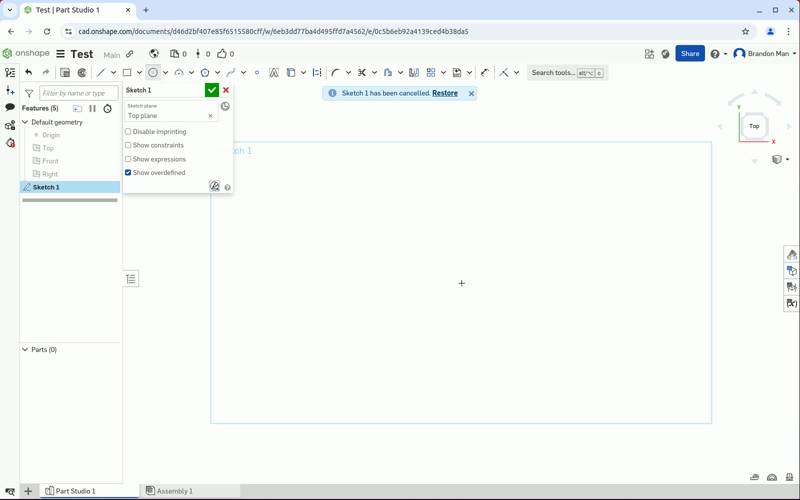
click(461, 282)
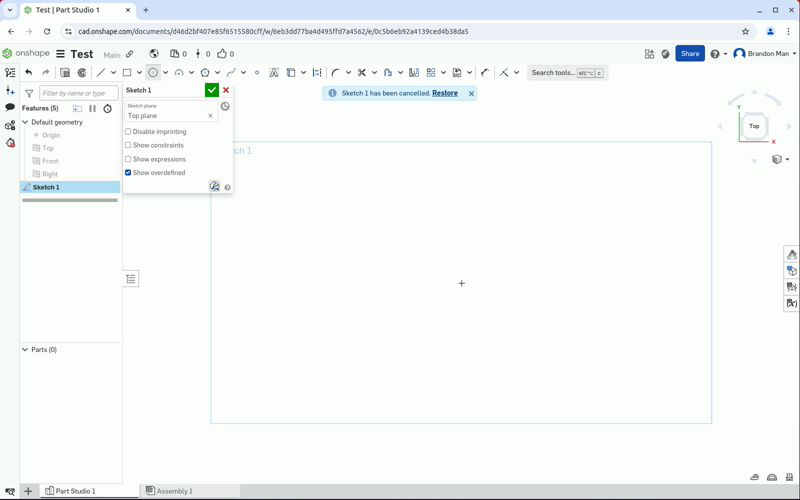
key_up(shift)
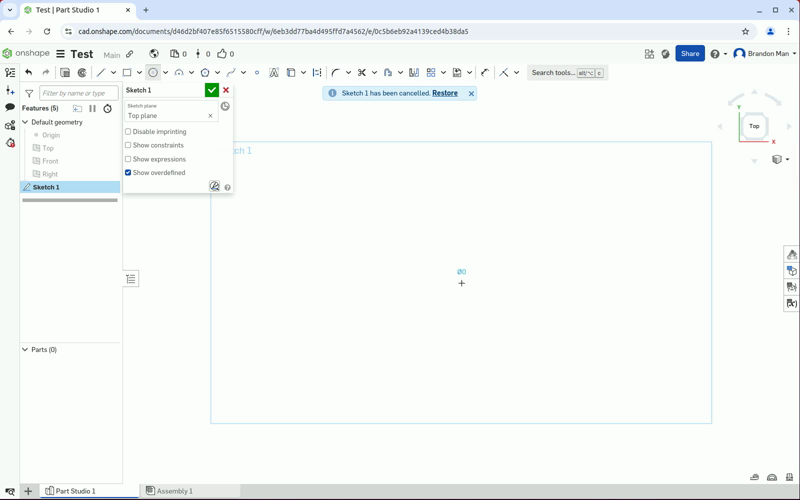
mouse_move(471, 282)
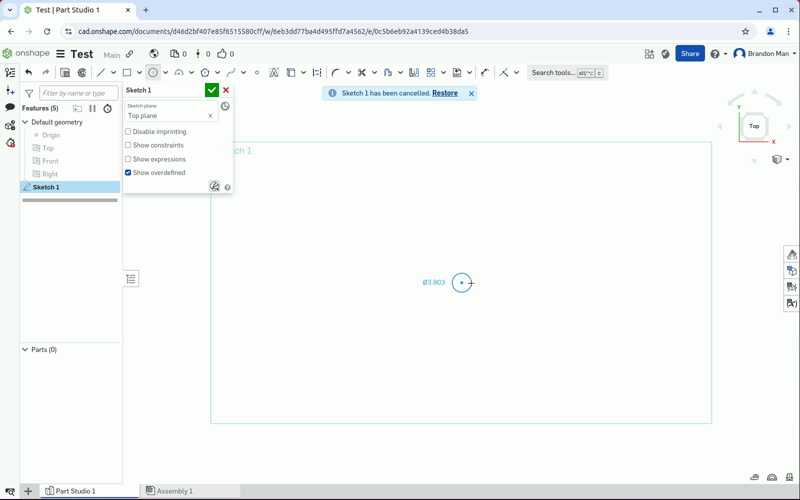
click(471, 282)
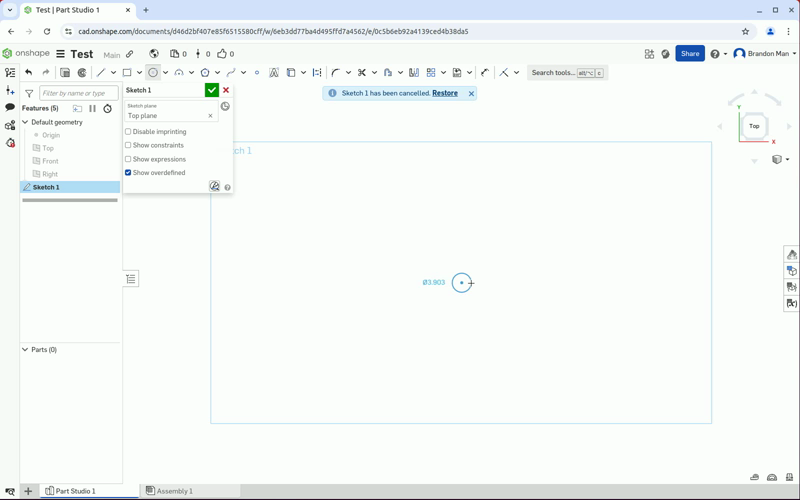
key(esc)
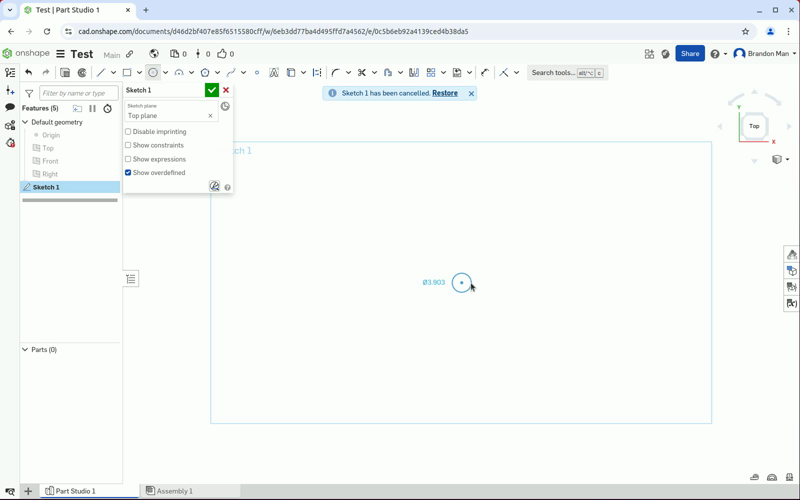
key(c)
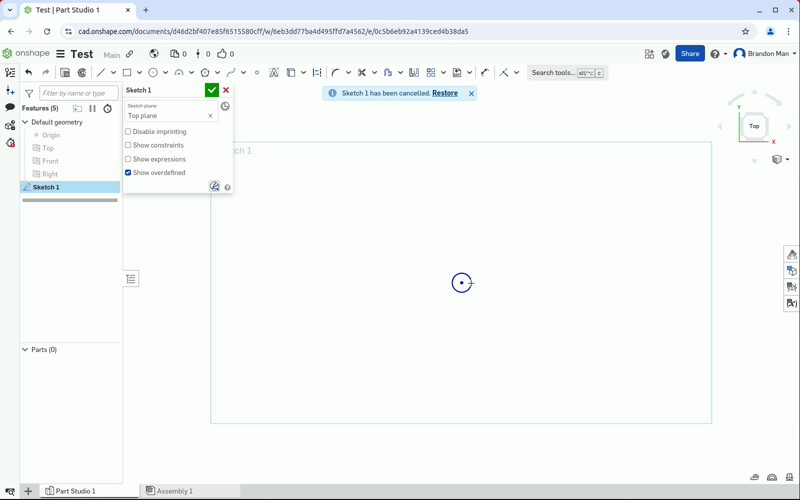
key_down(shift)
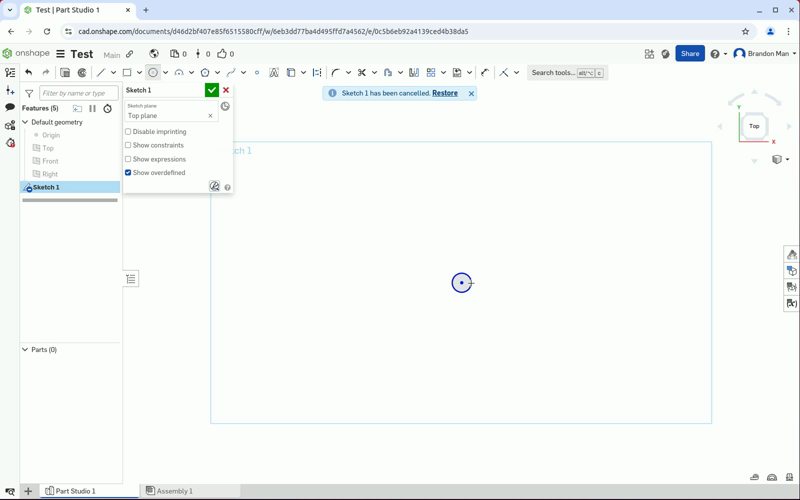
mouse_move(461, 282)
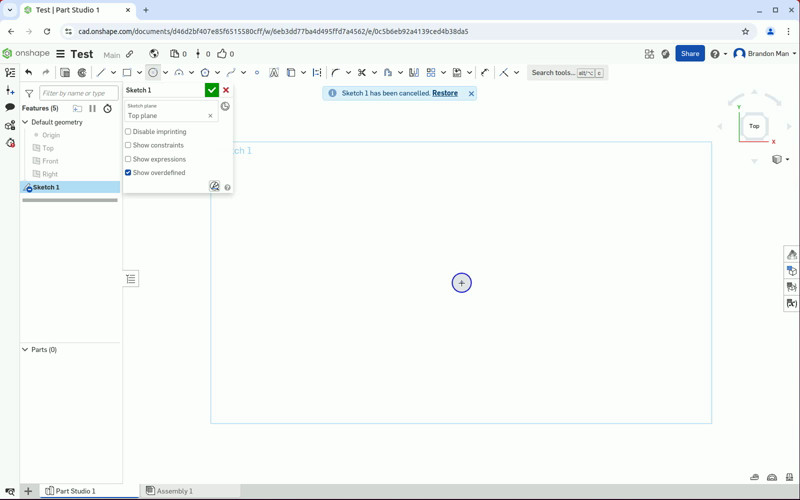
click(461, 282)
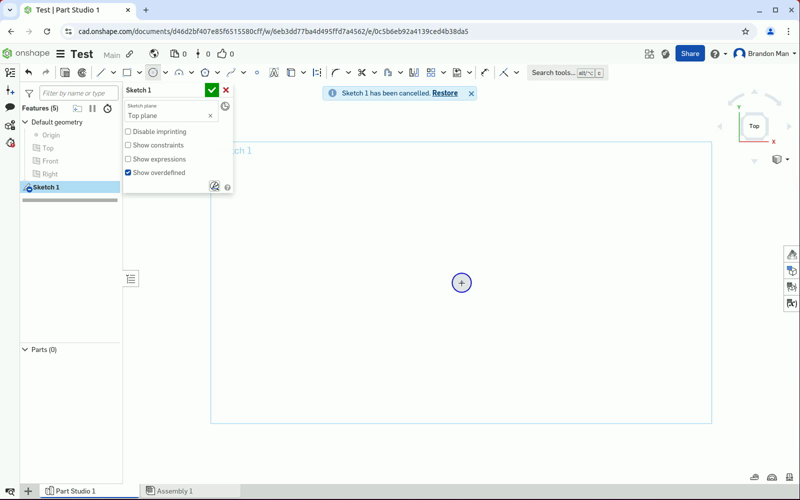
key_up(shift)
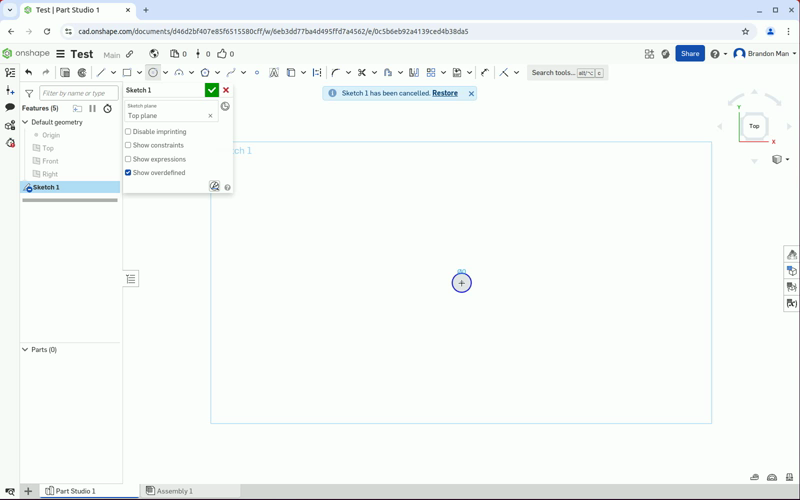
mouse_move(465, 282)
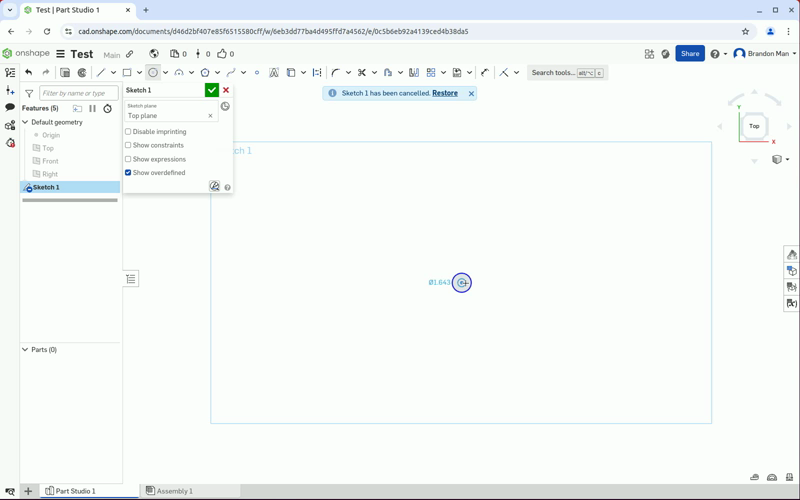
scroll(6)
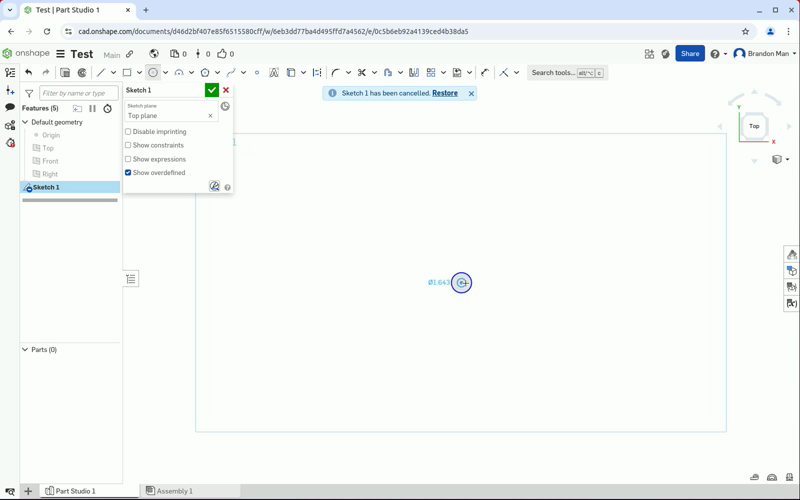
scroll(6)
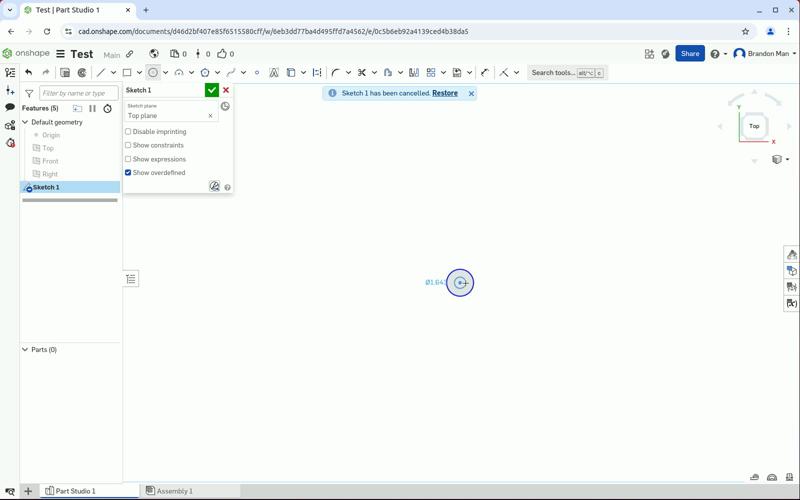
scroll(6)
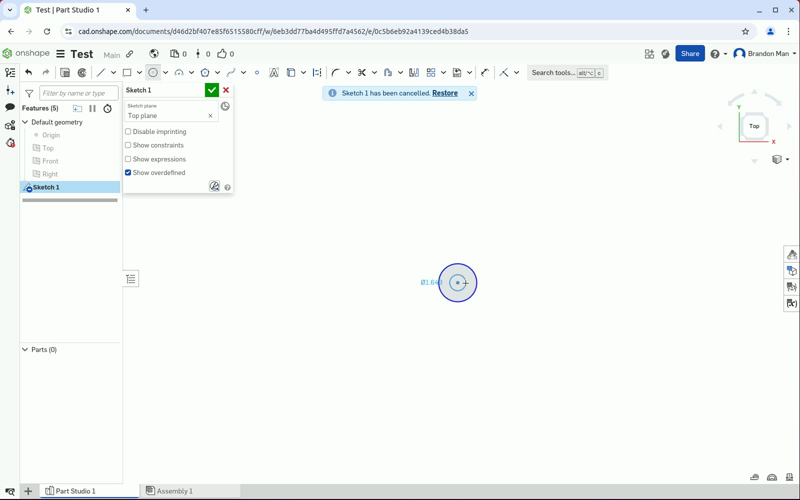
scroll(6)
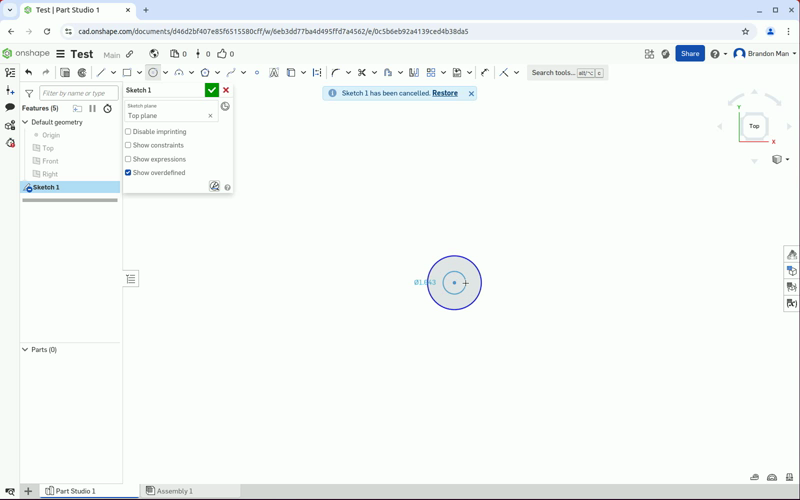
scroll(6)
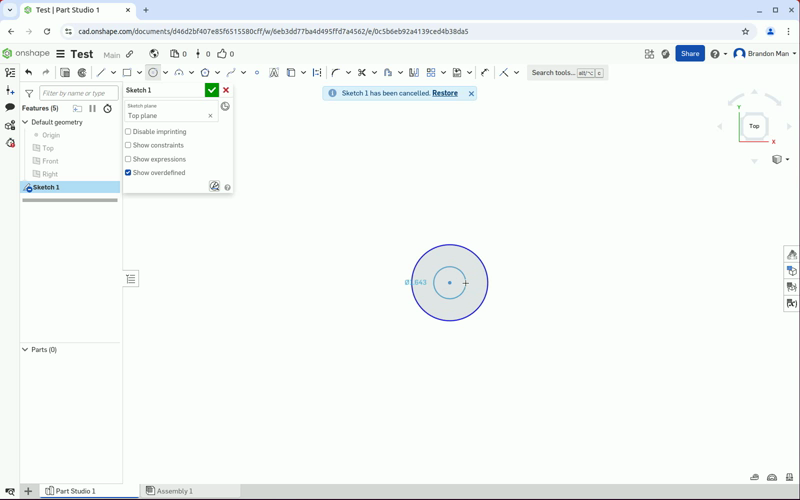
scroll(6)
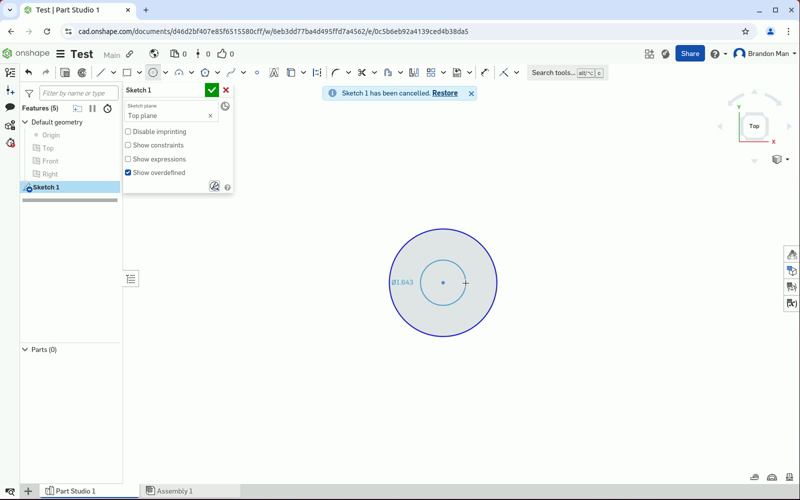
scroll(6)
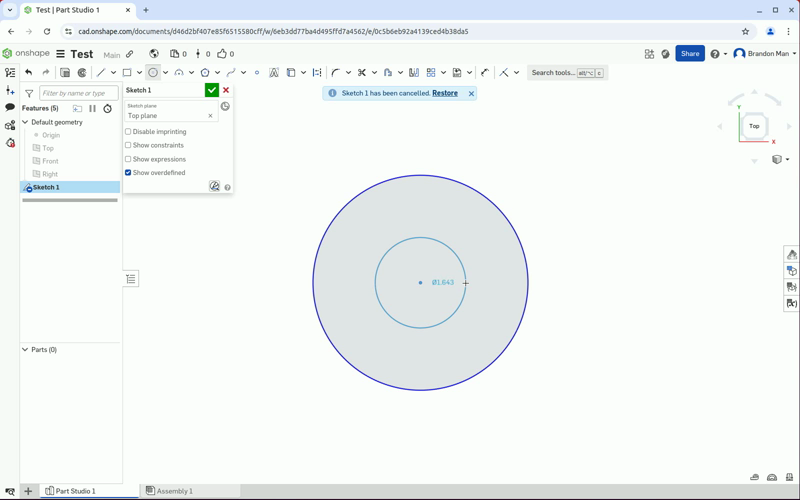
click(465, 282)
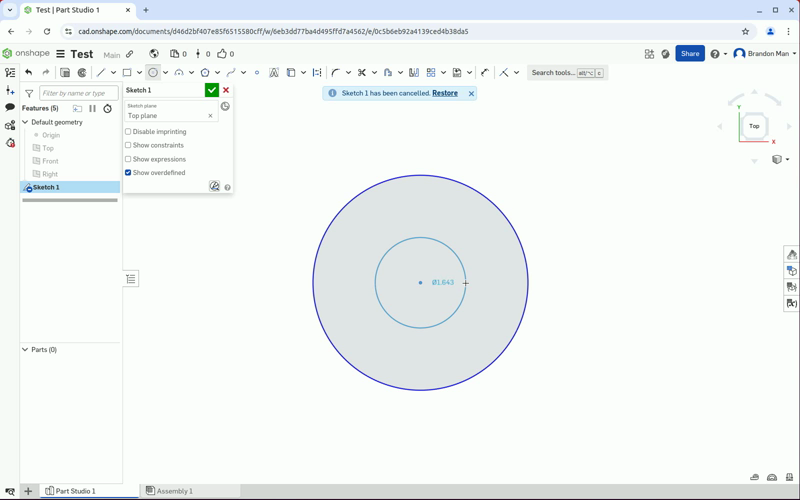
scroll(-6)
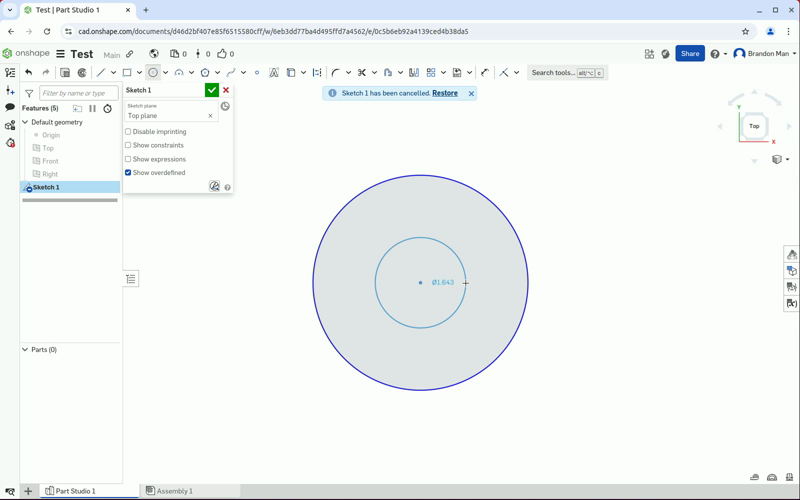
scroll(-6)
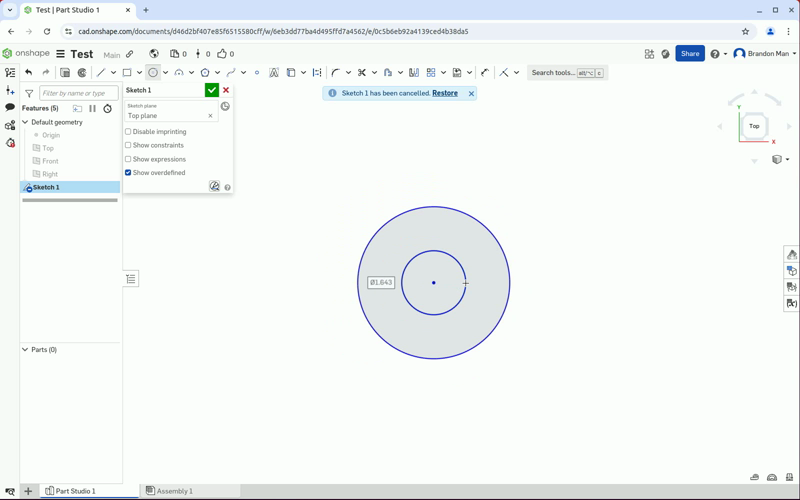
scroll(-6)
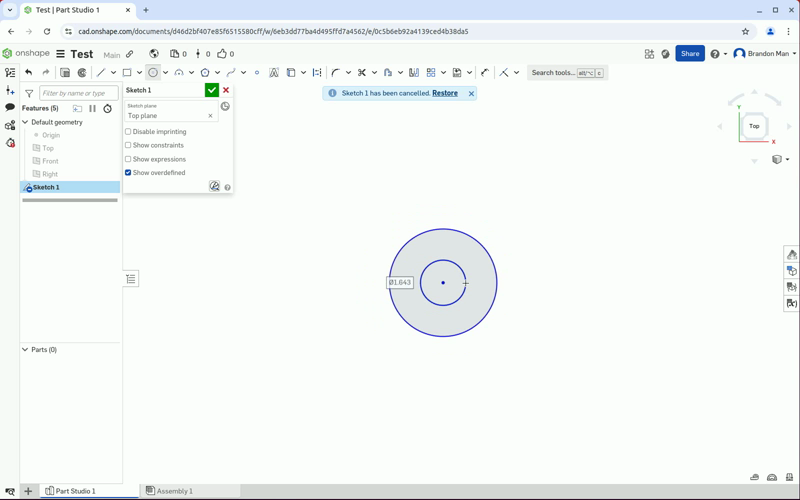
scroll(-6)
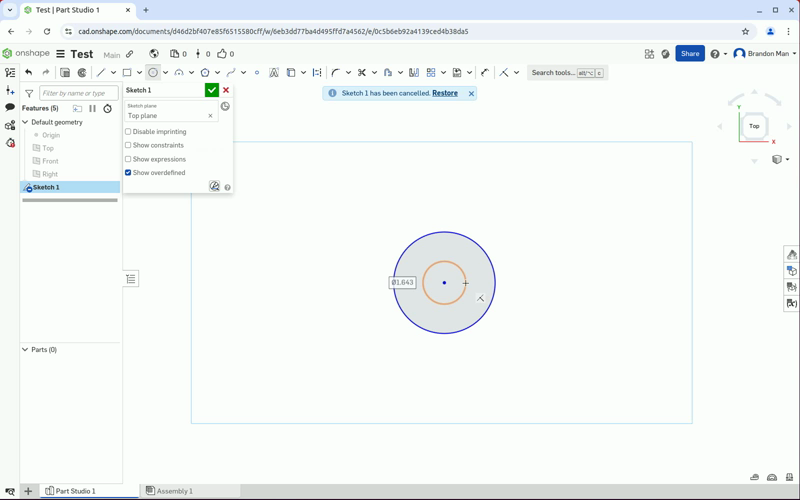
scroll(-6)
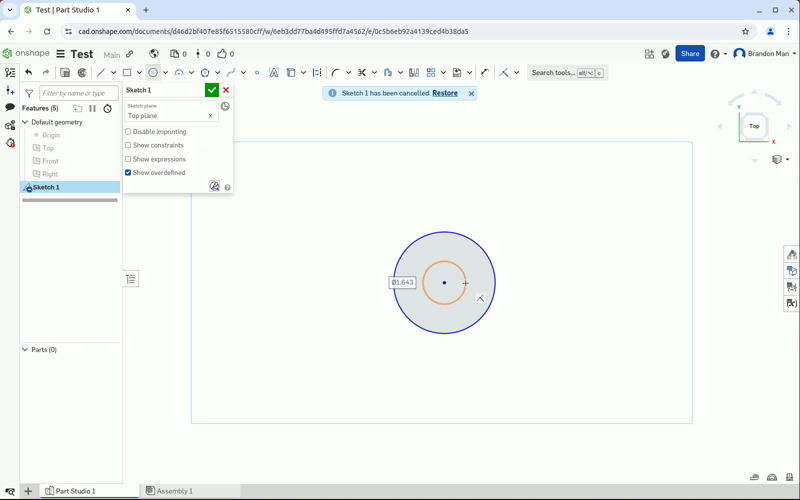
scroll(-6)
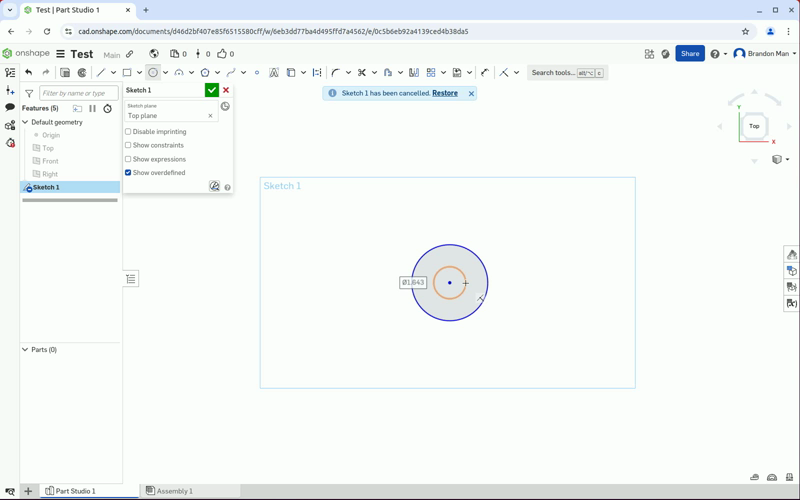
scroll(-6)
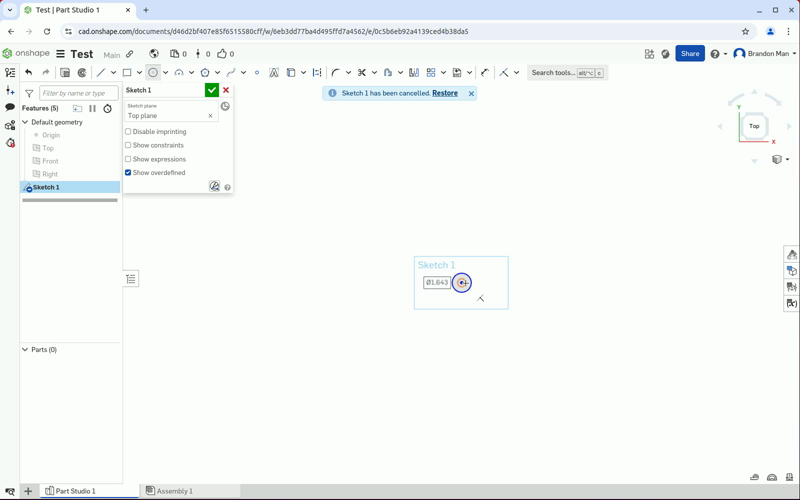
key(esc)
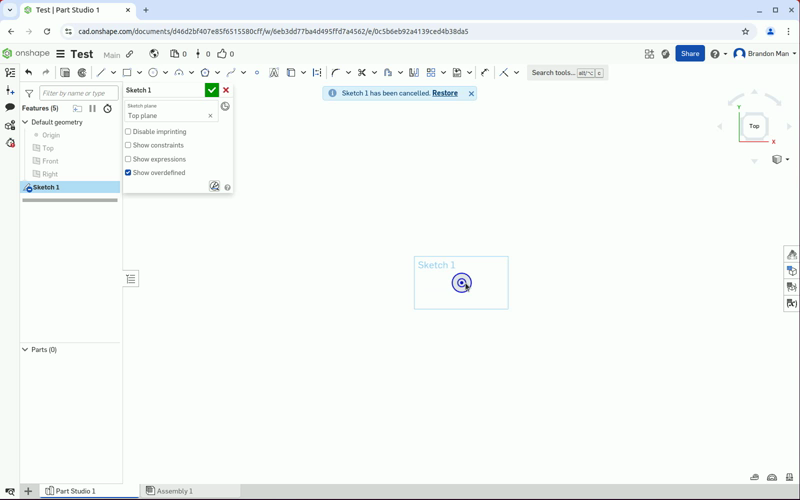
mouse_move(459, 287)
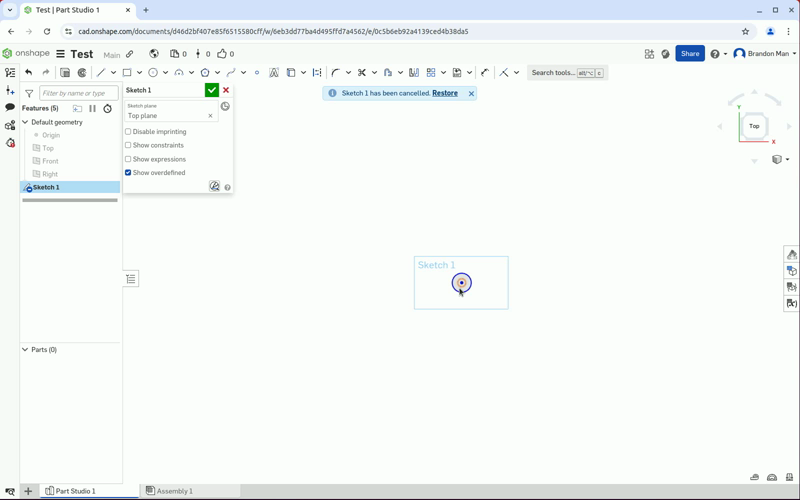
scroll(6)
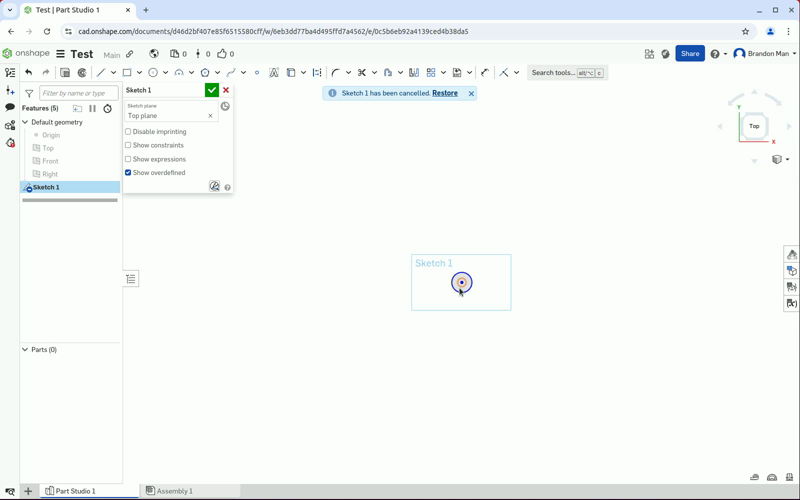
scroll(6)
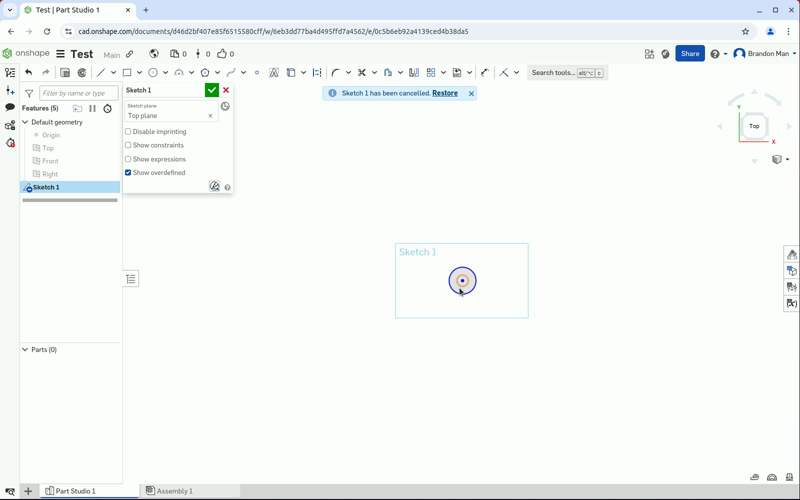
scroll(6)
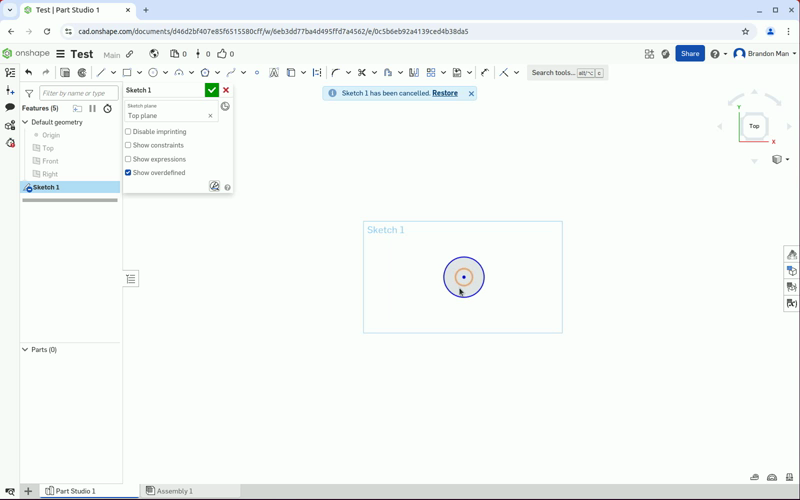
scroll(6)
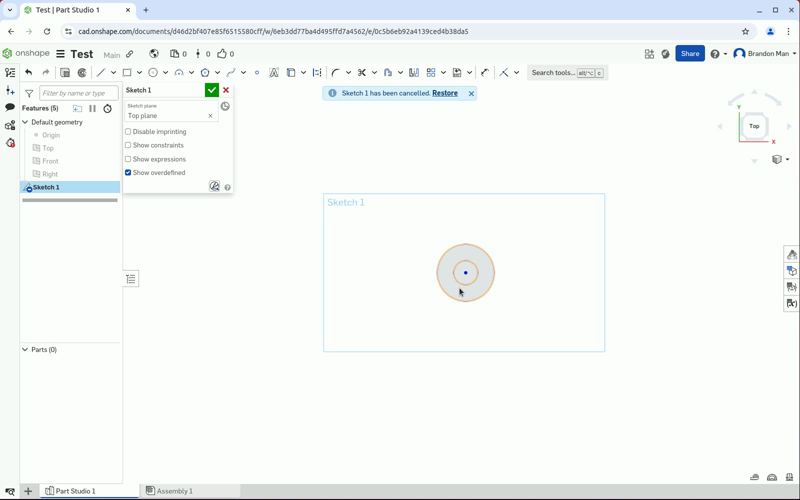
scroll(6)
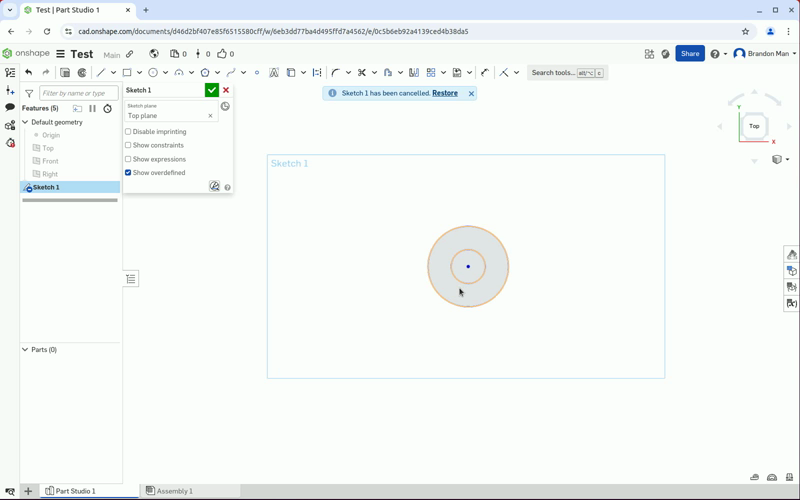
scroll(6)
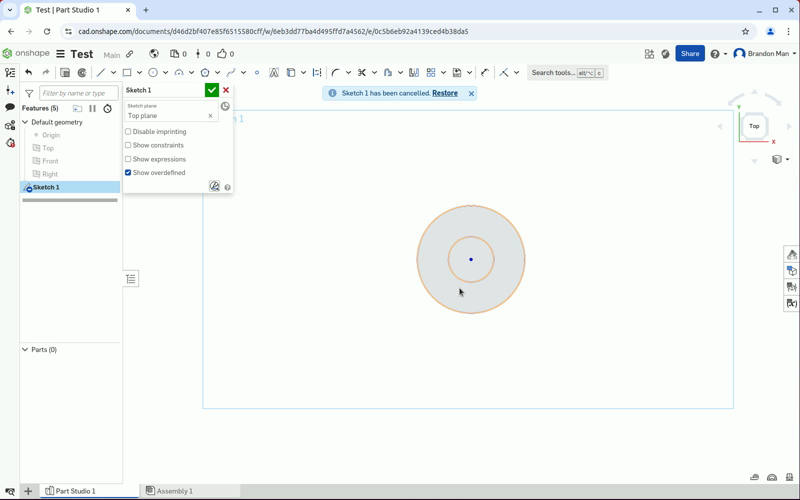
scroll(6)
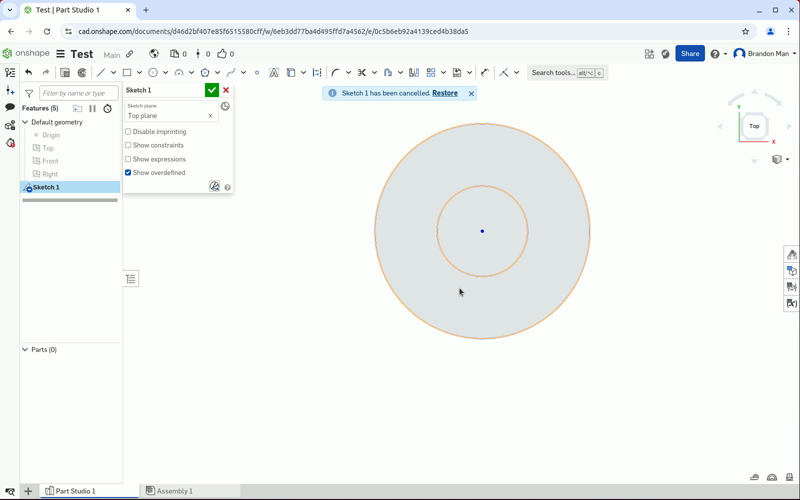
click(459, 287)
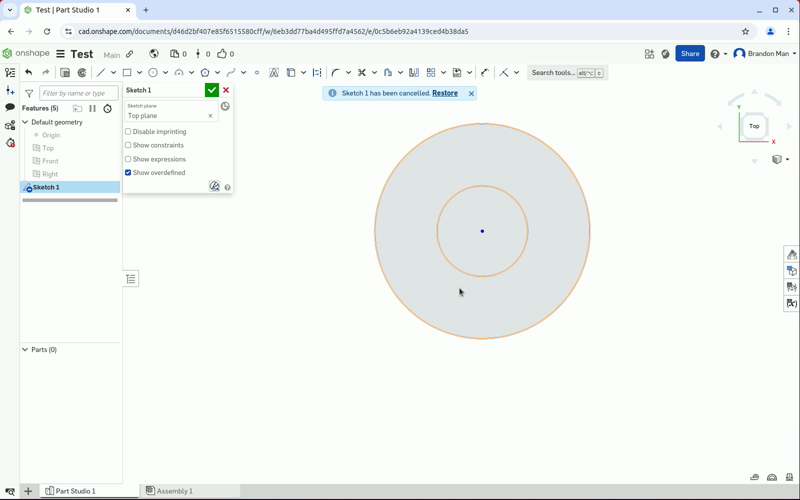
scroll(-6)
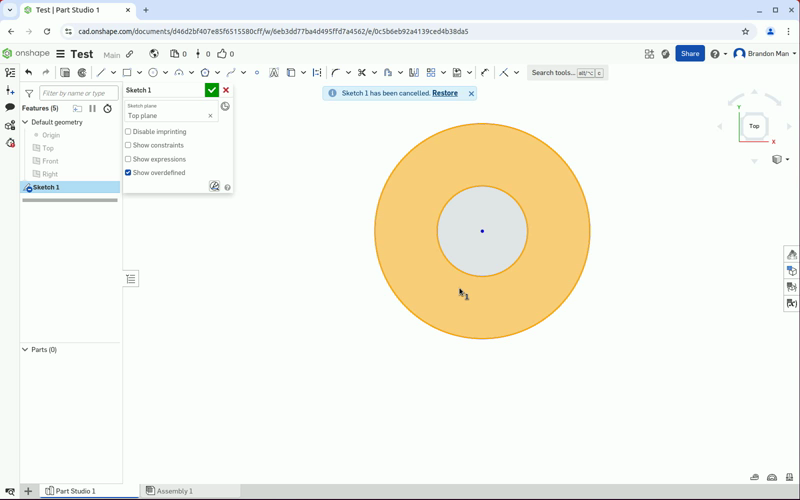
scroll(-6)
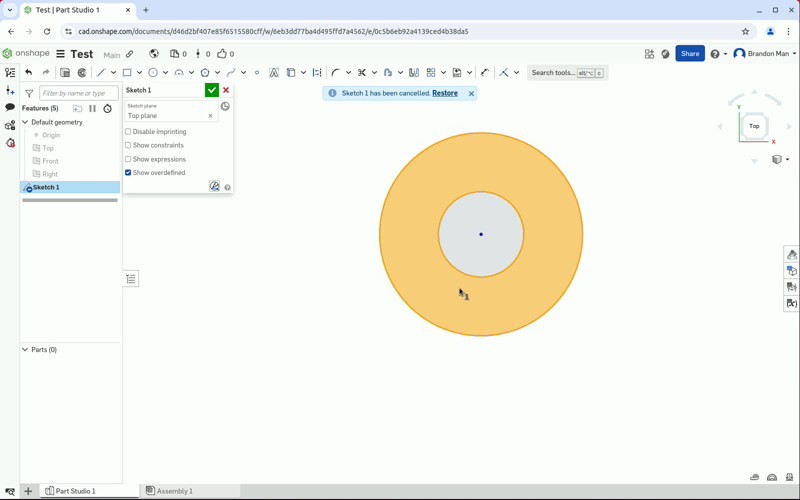
scroll(-6)
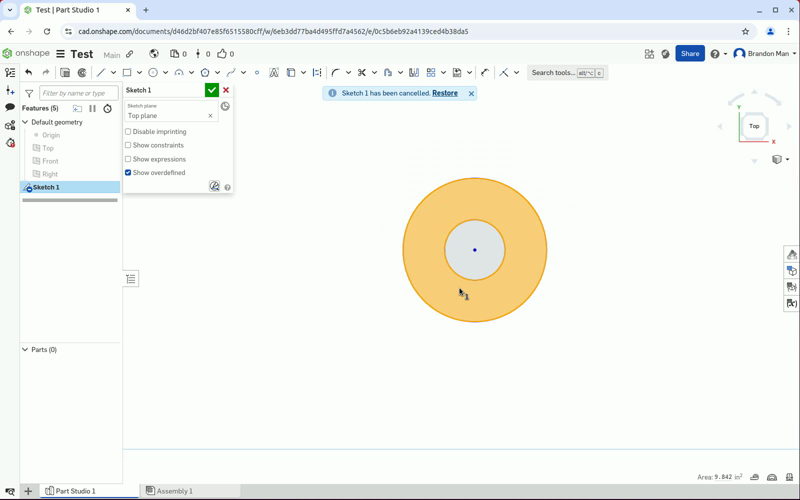
scroll(-6)
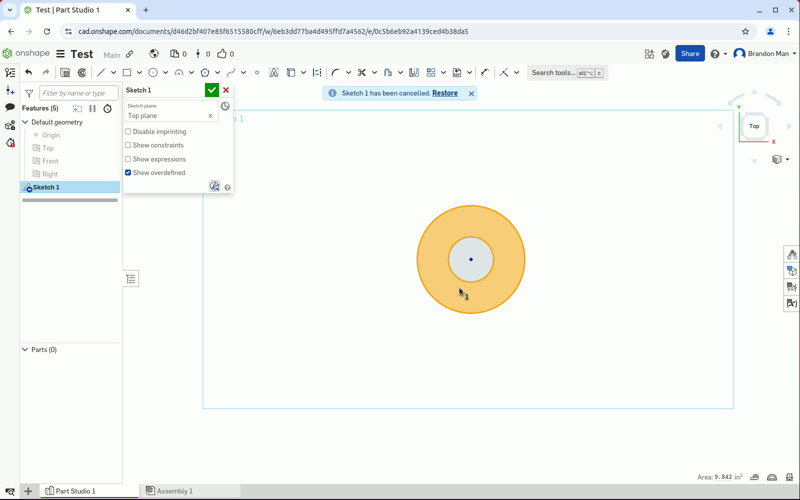
scroll(-6)
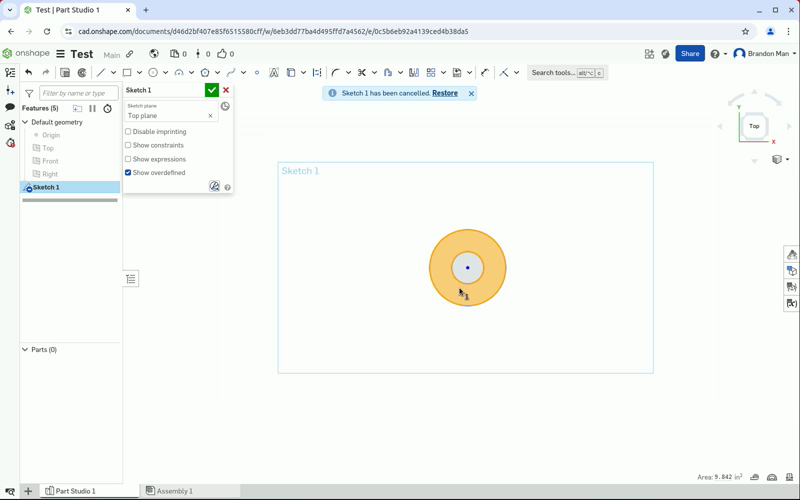
scroll(-6)
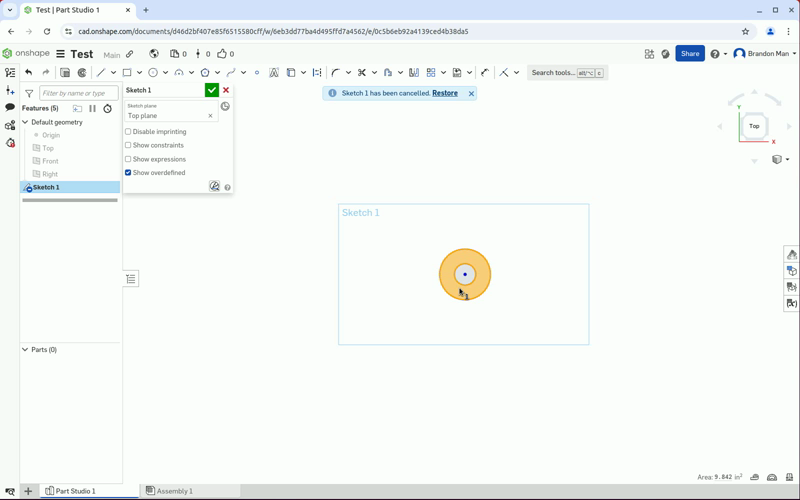
scroll(-6)
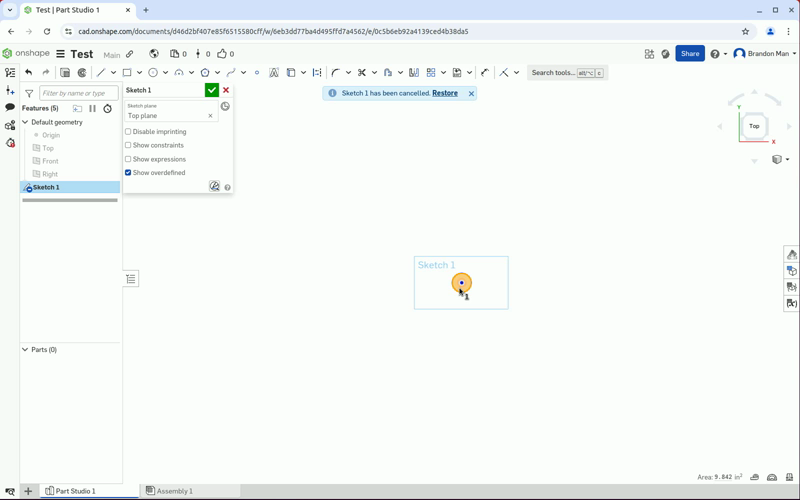
mouse_move(73, 352)
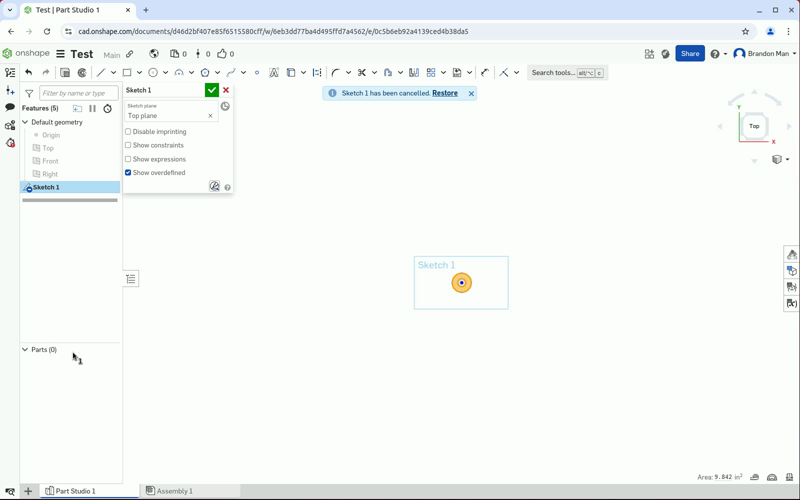
key(shift+y)
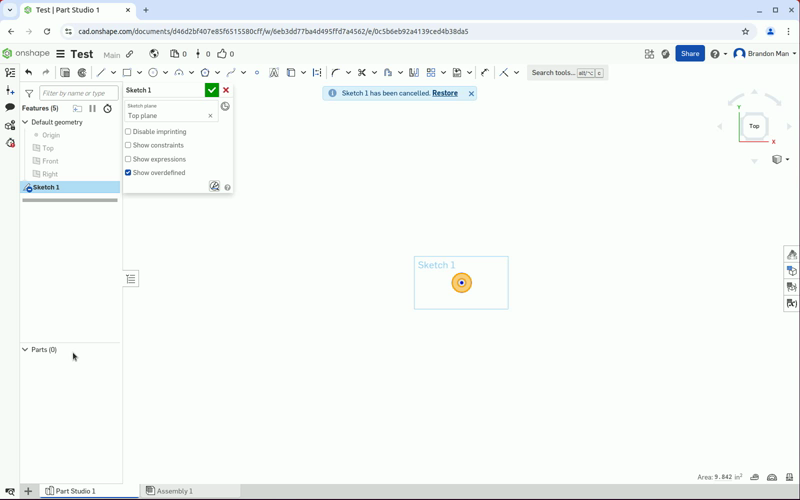
key(shift+e)
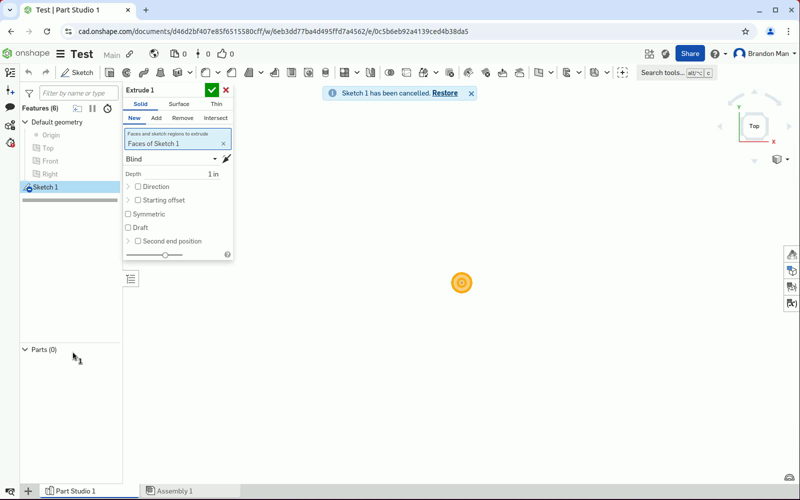
mouse_move(143, 106)
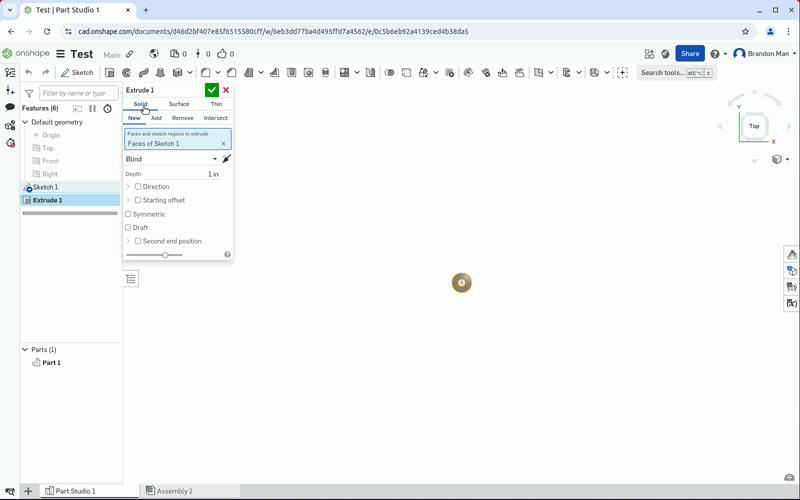
click(143, 106)
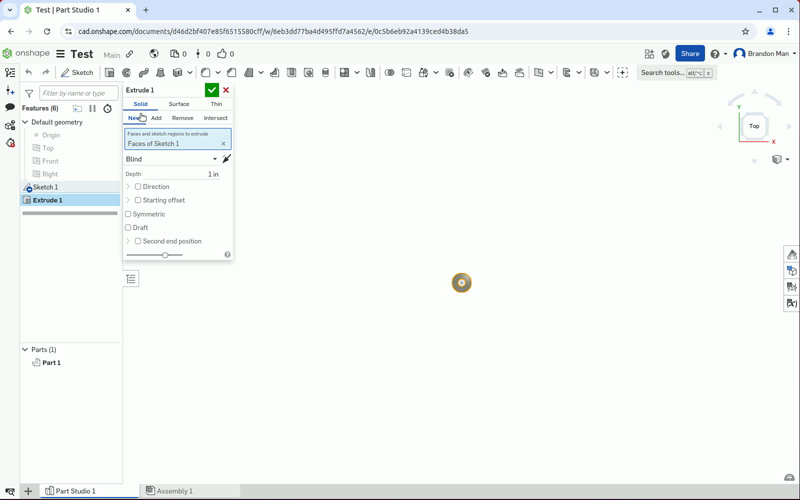
mouse_move(137, 120)
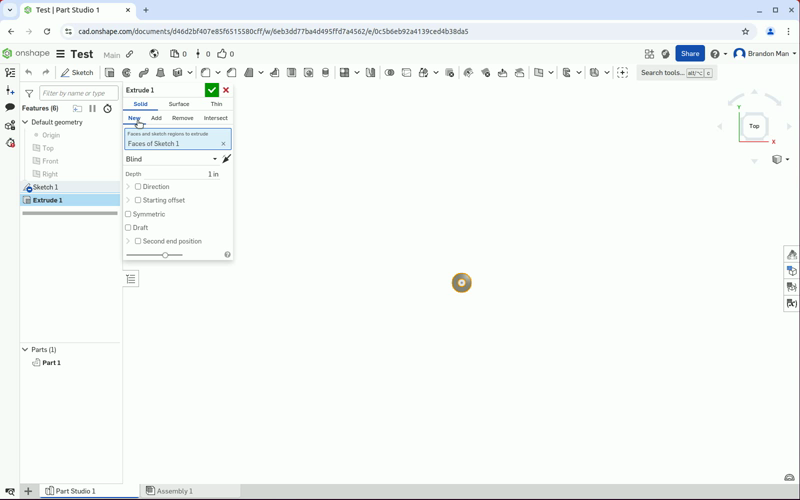
click(137, 120)
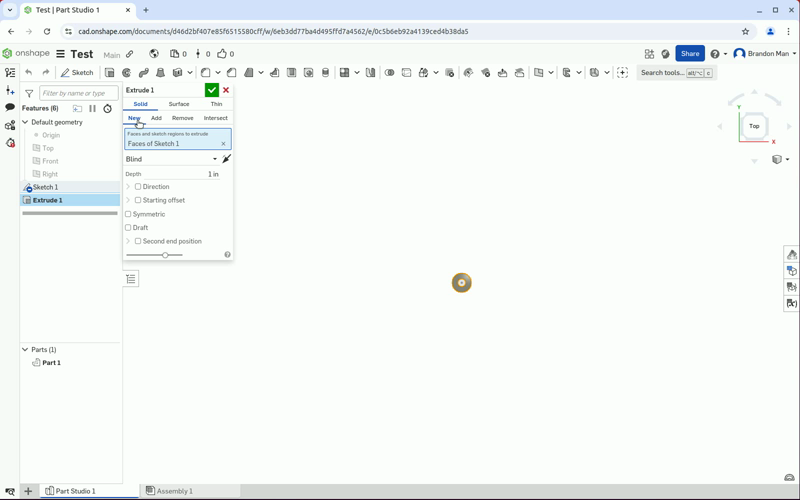
key(tab, 4)
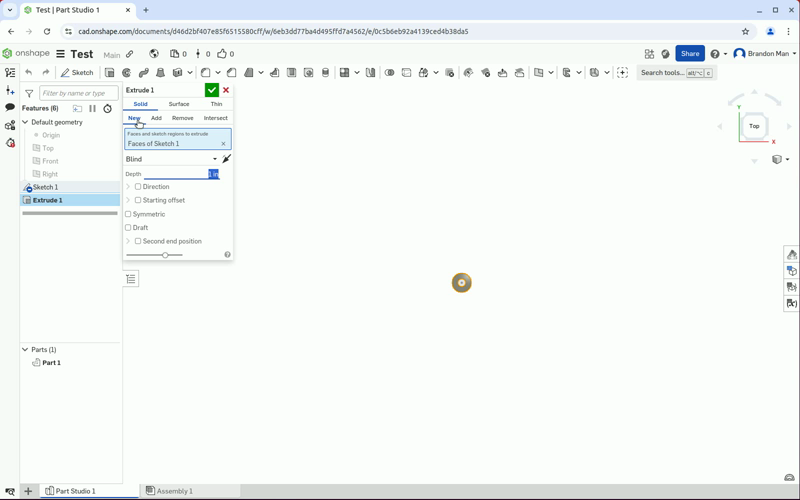
text(5.055)
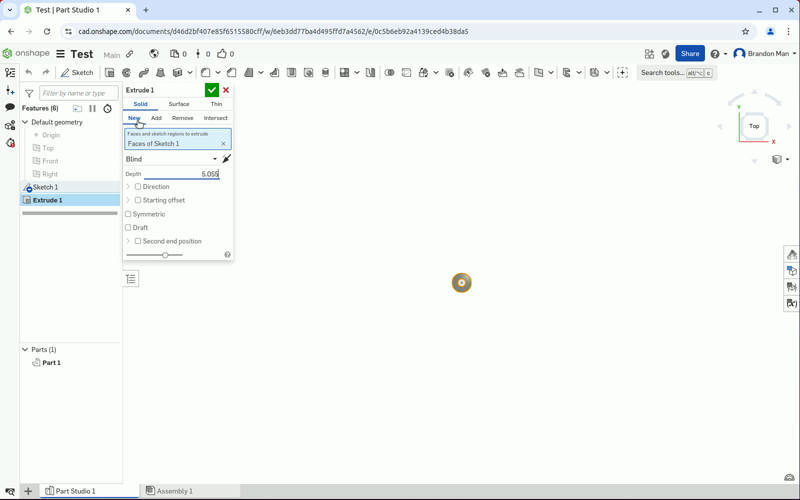
key(enter)
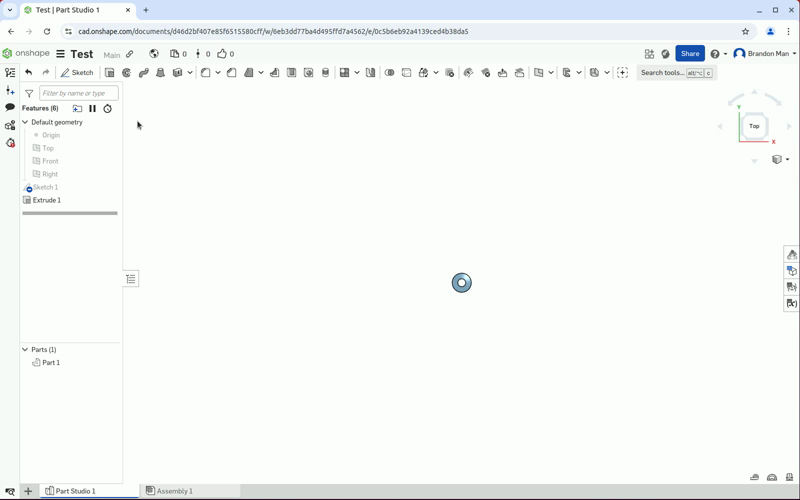
key(shift+h)
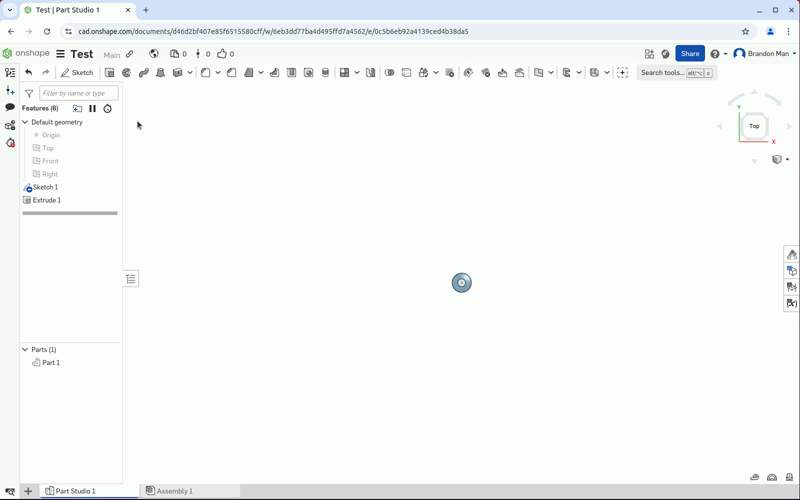
key(shift+h)
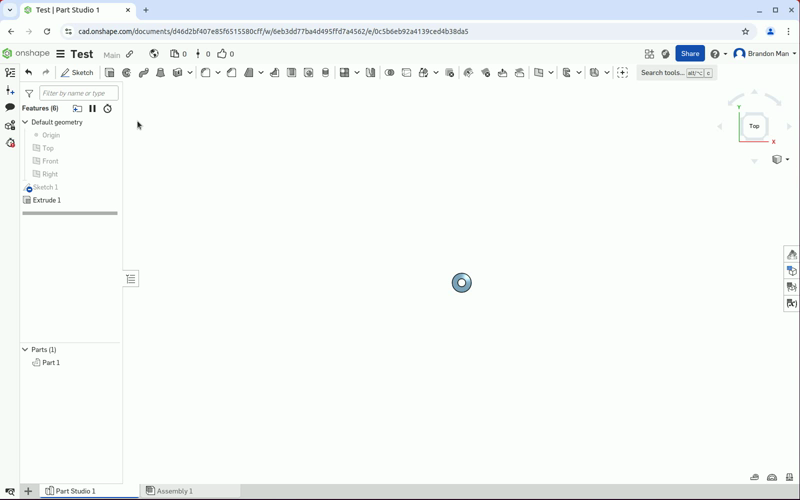
mouse_move(73, 189)
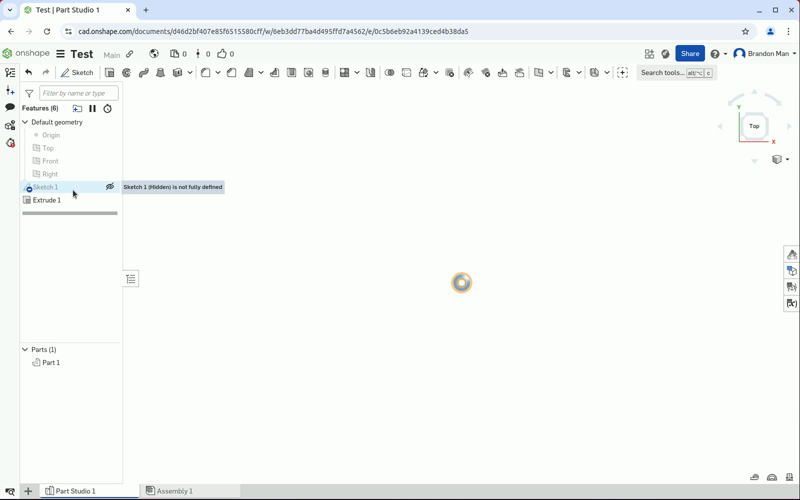
click(73, 189)
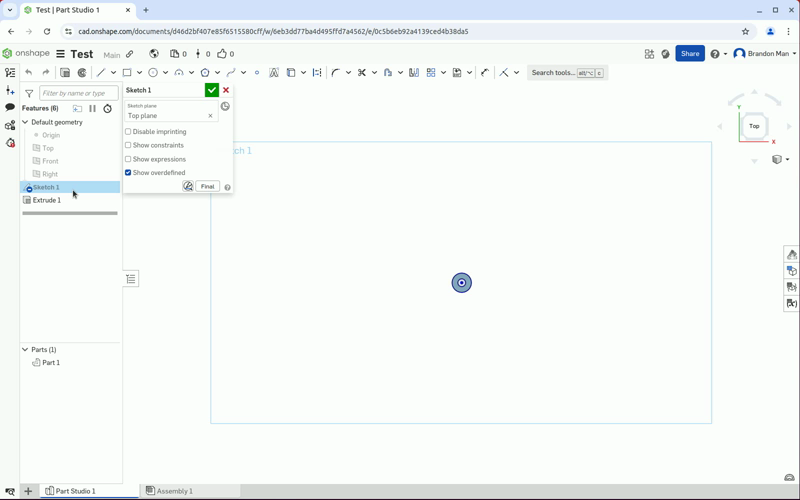
mouse_move(229, 92)
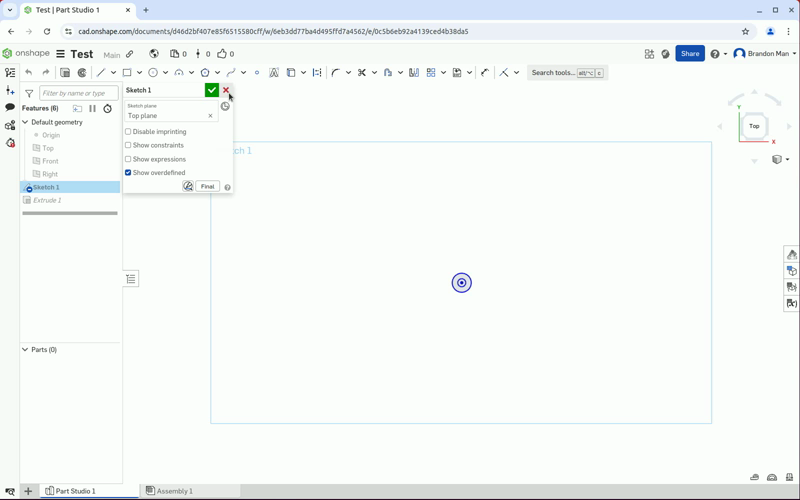
click(229, 92)
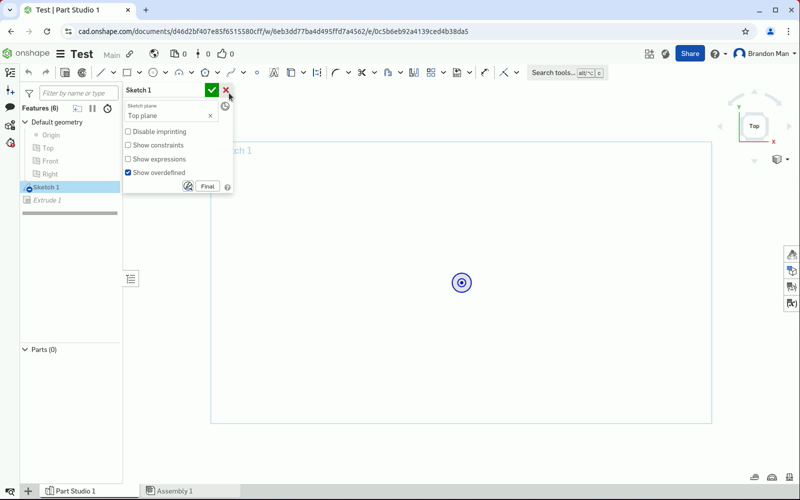
key(shift+s)
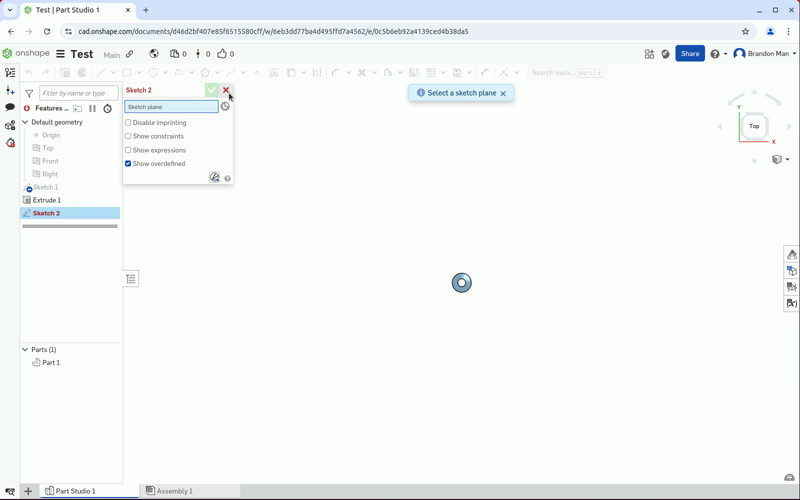
mouse_move(73, 150)
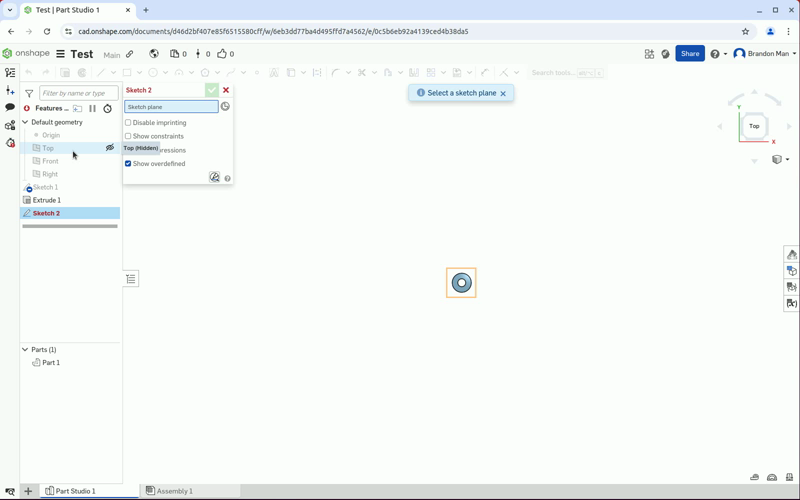
click(73, 150)
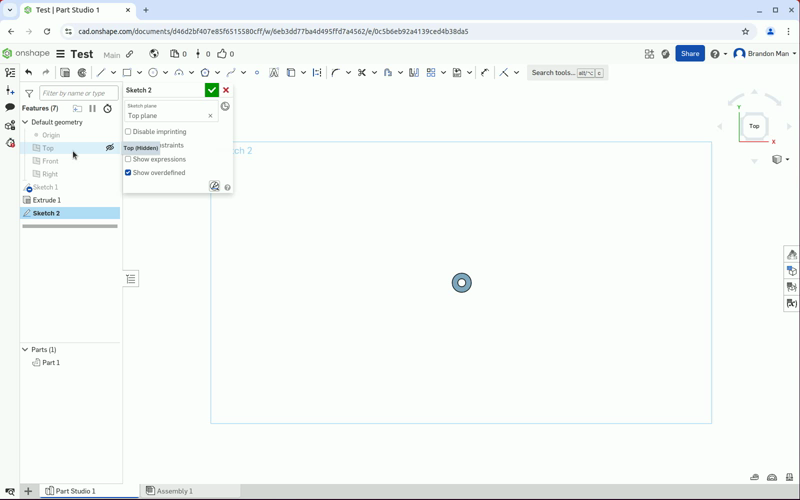
mouse_move(73, 352)
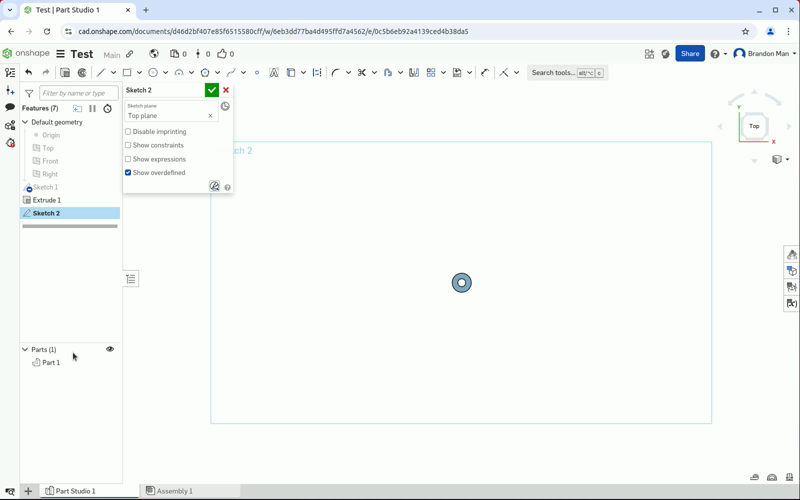
key(y)
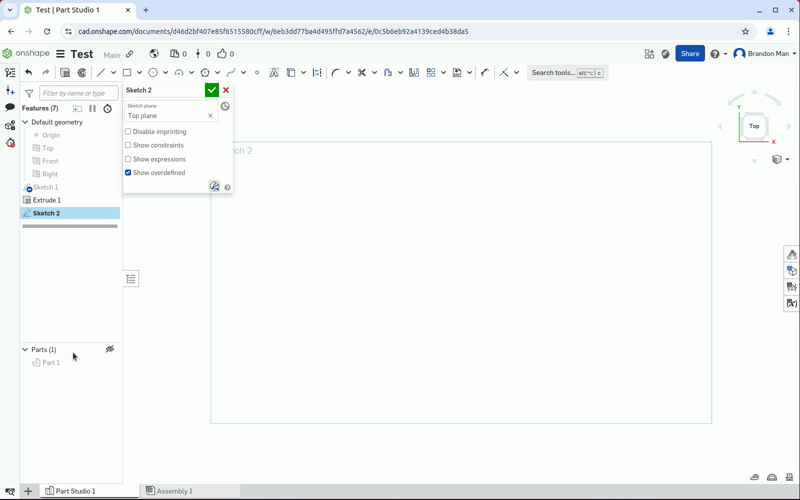
key(l)
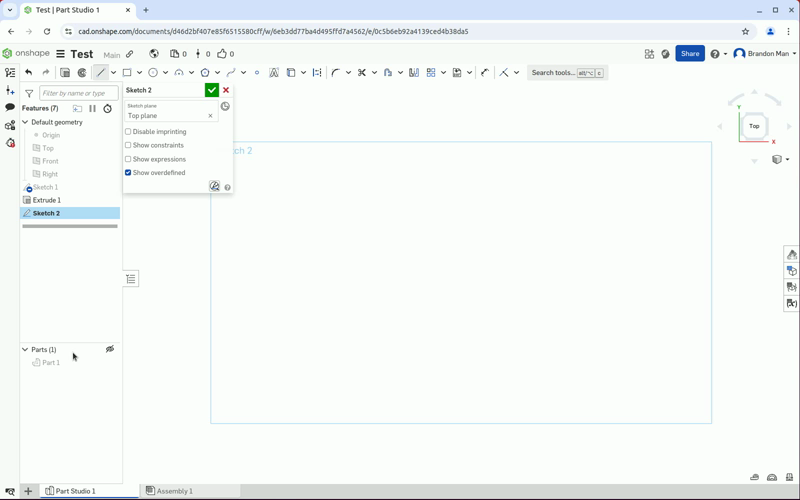
key_down(shift)
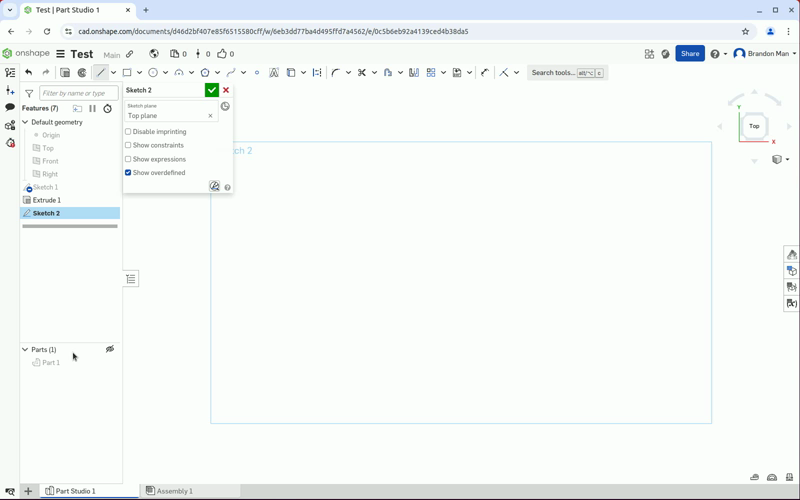
mouse_move(458, 280)
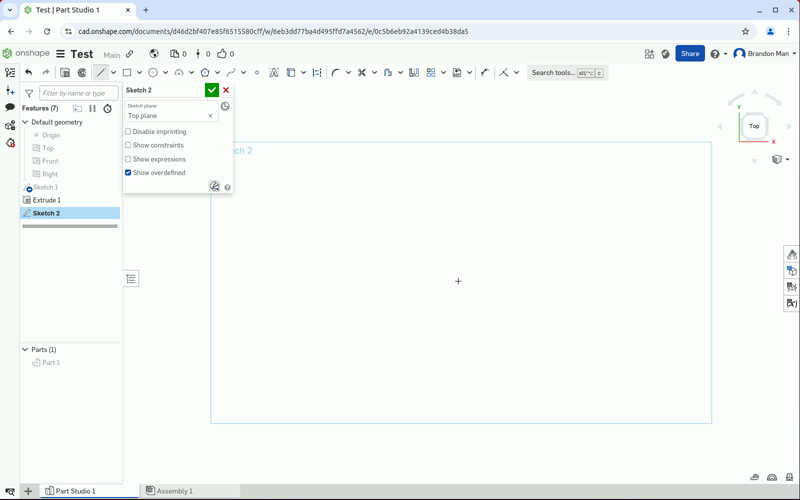
click(458, 280)
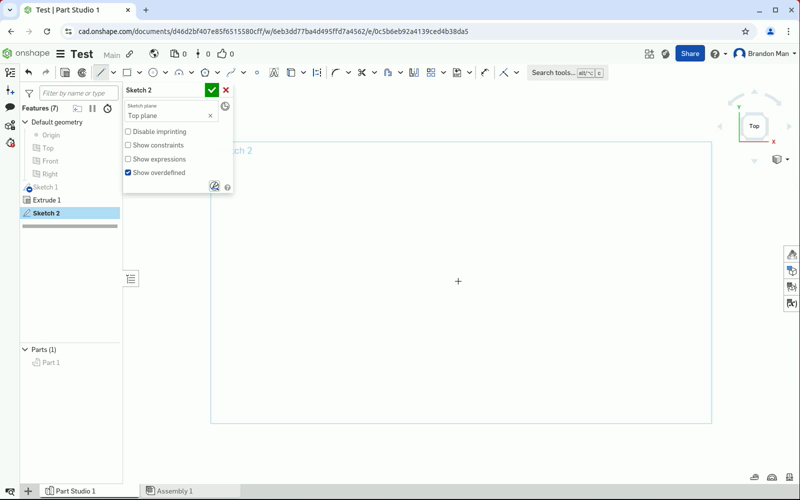
key_up(shift)
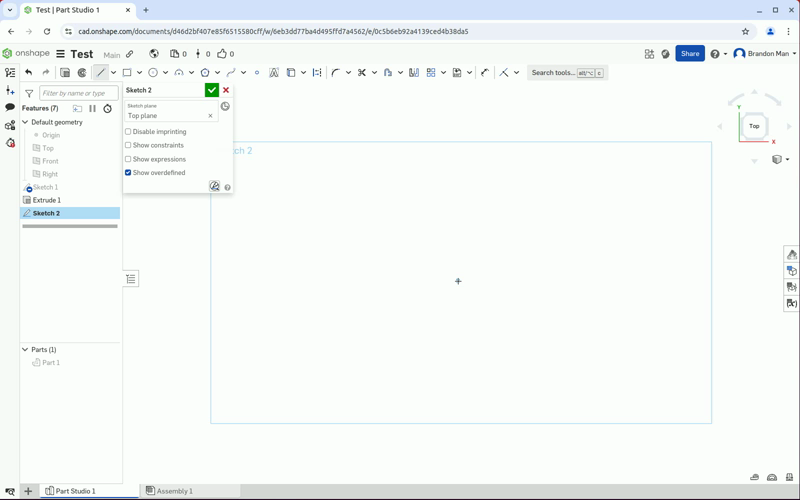
key_down(shift)
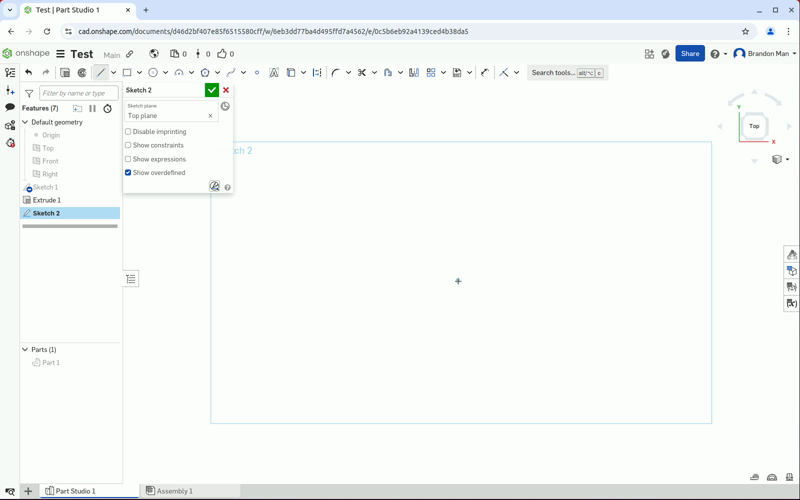
mouse_move(488, 280)
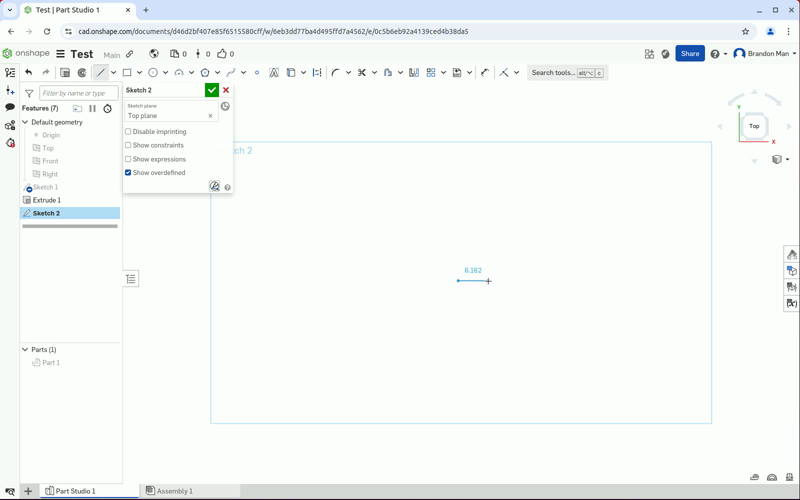
mouse_move(462, 280)
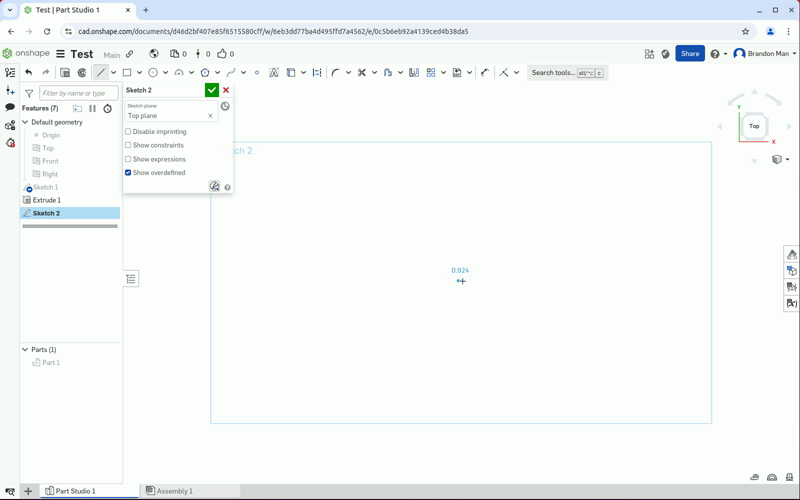
scroll(6)
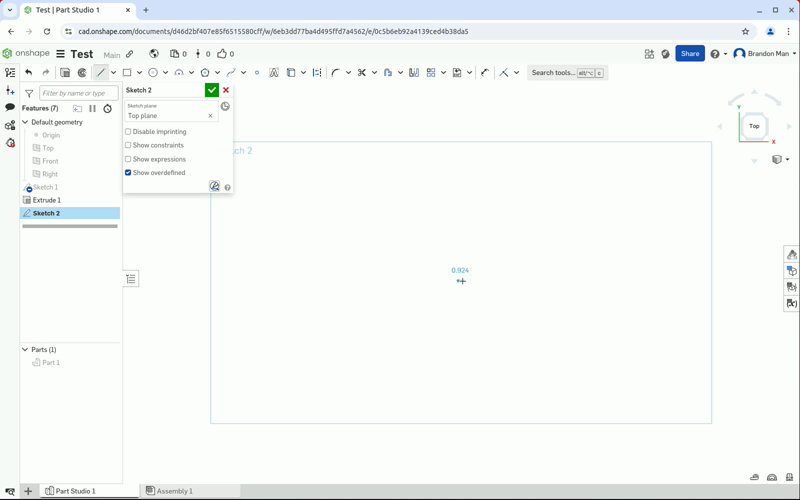
scroll(6)
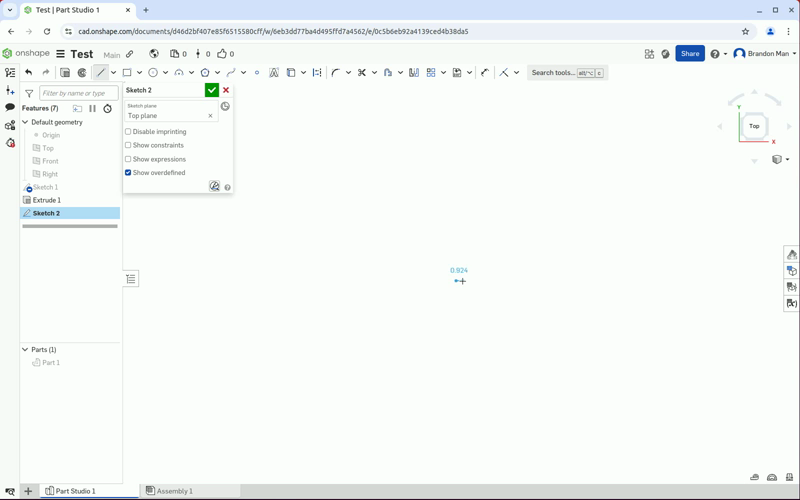
scroll(6)
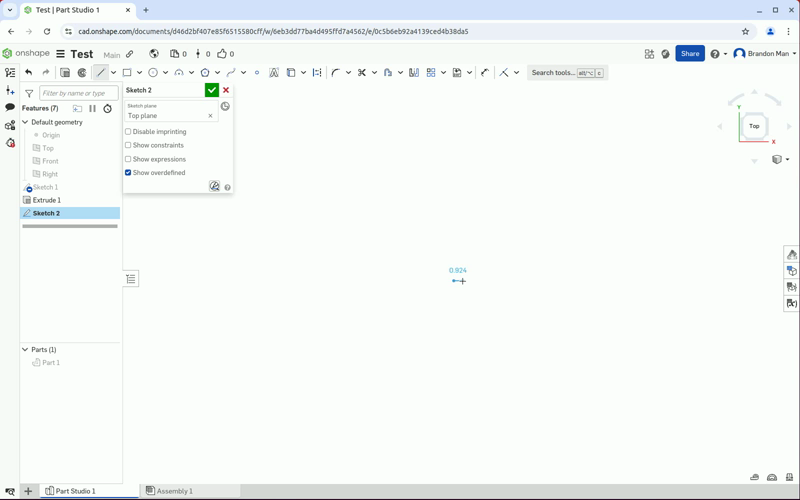
scroll(6)
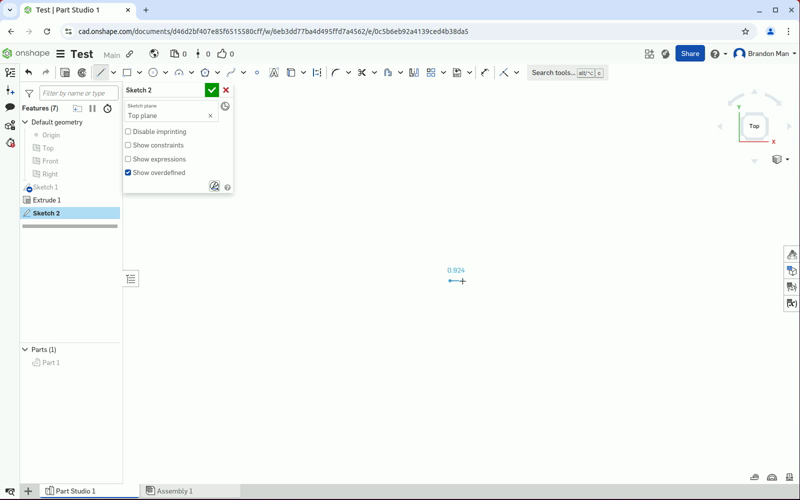
scroll(6)
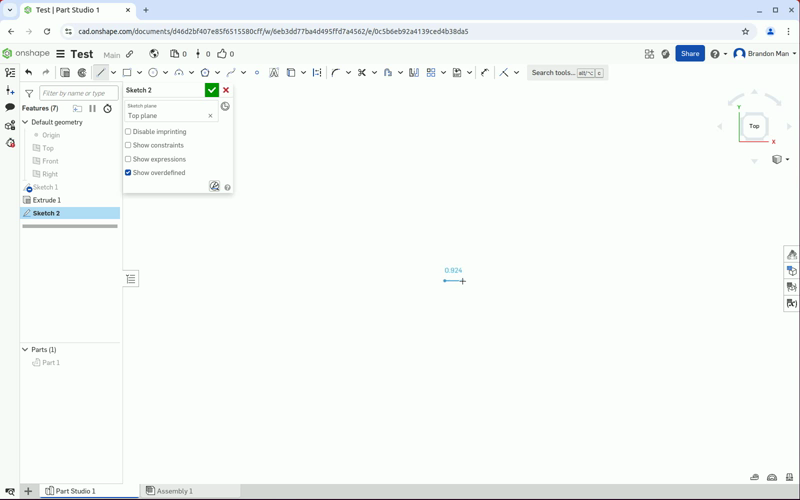
scroll(6)
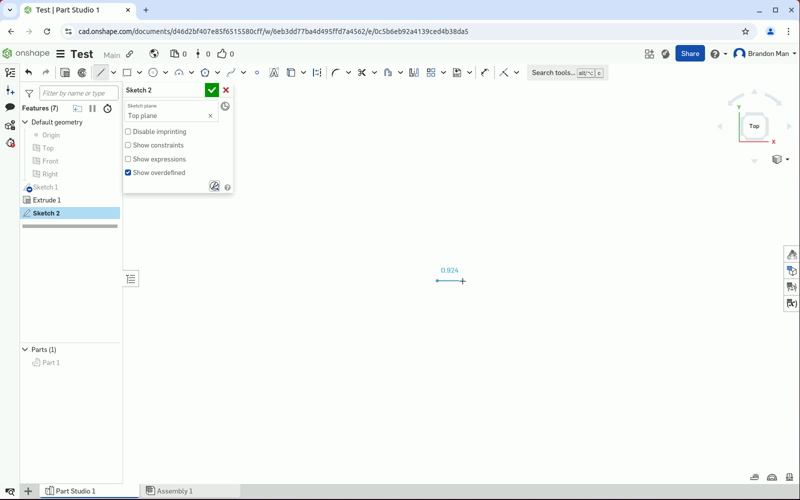
scroll(6)
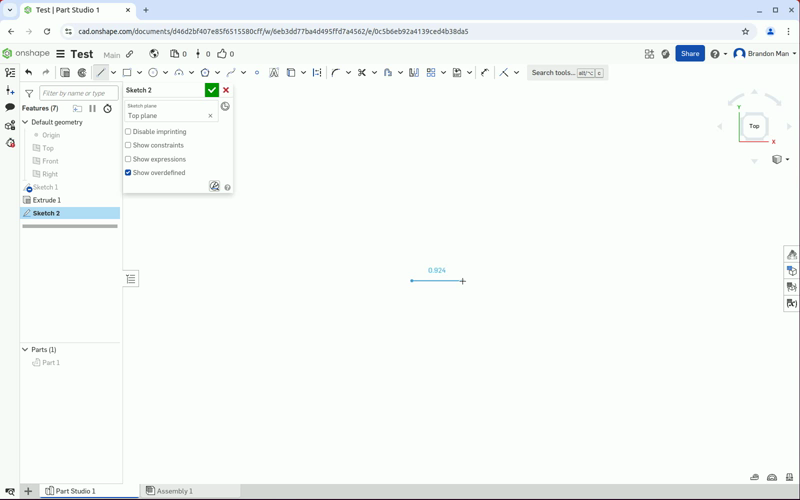
click(462, 280)
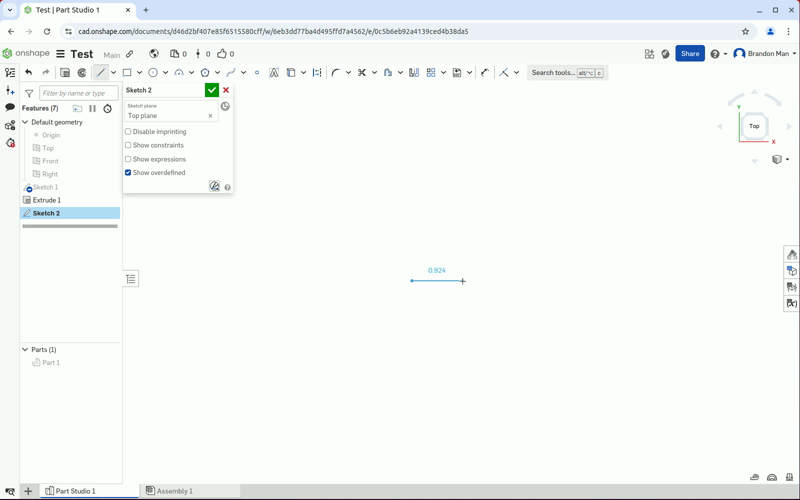
scroll(-6)
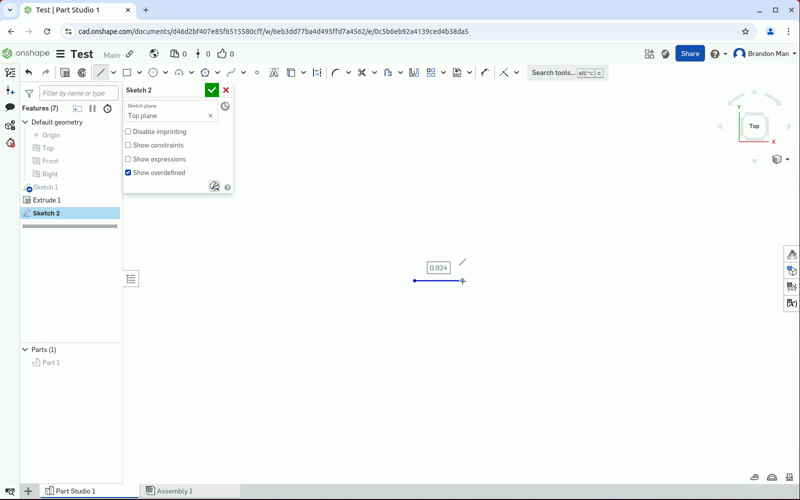
scroll(-6)
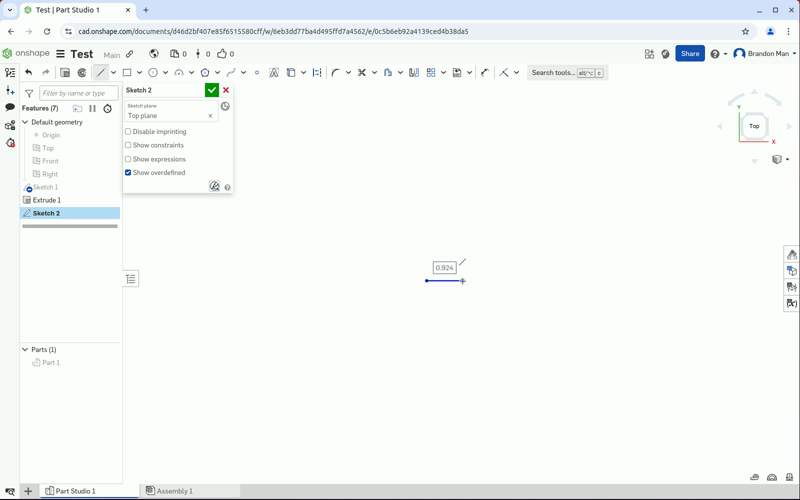
scroll(-6)
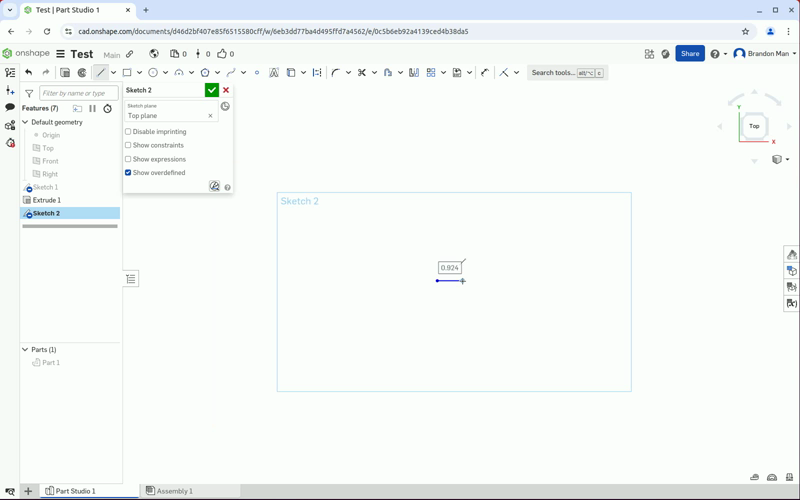
scroll(-6)
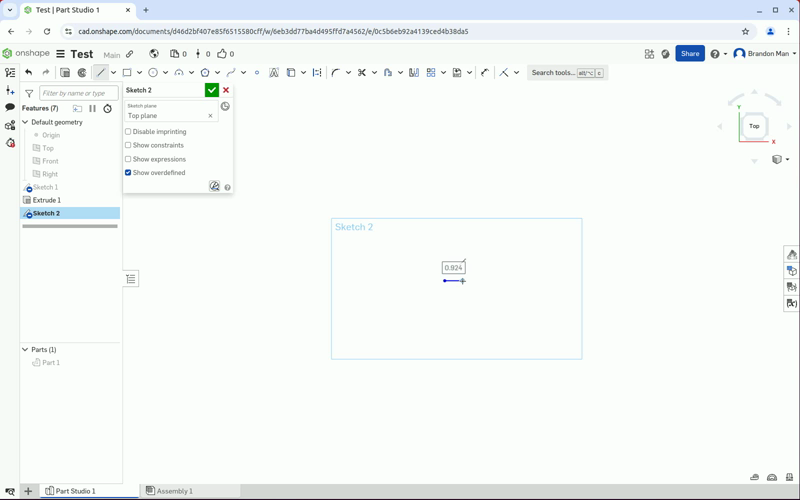
scroll(-6)
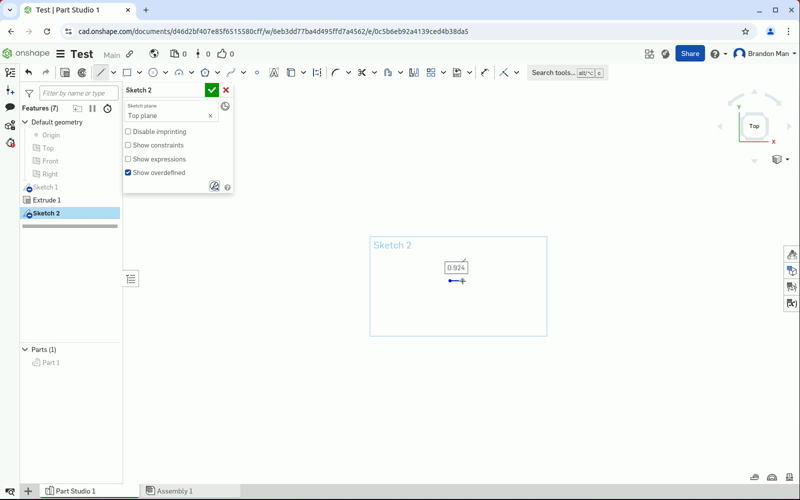
scroll(-6)
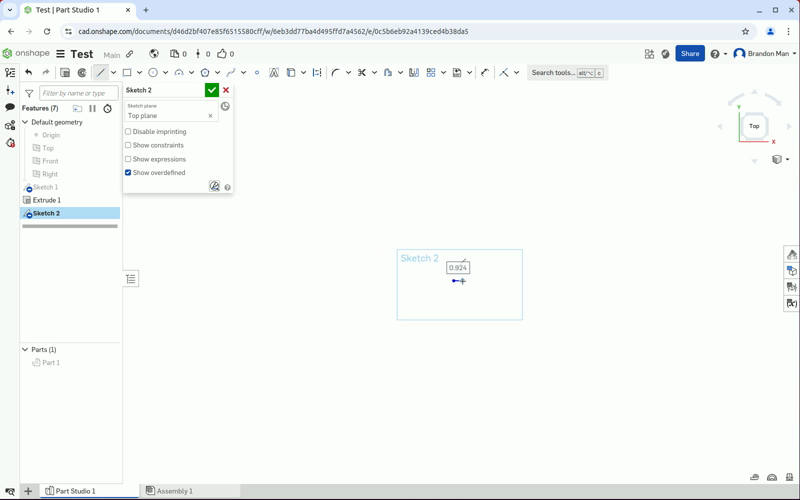
scroll(-6)
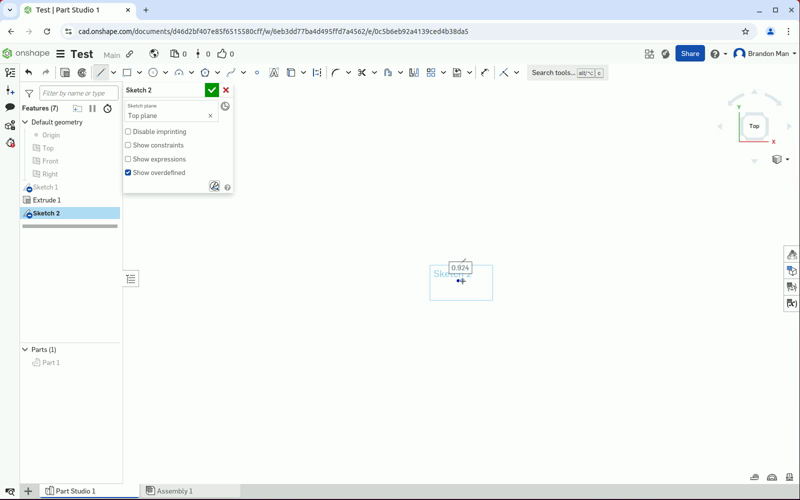
key_up(shift)
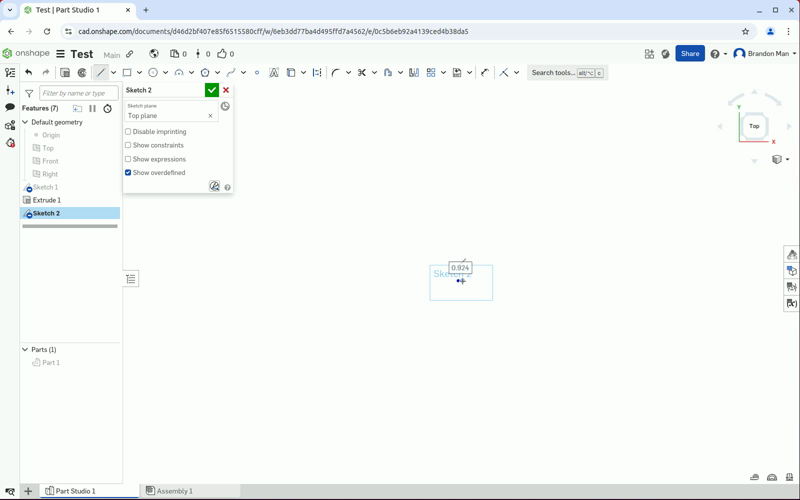
key(esc)
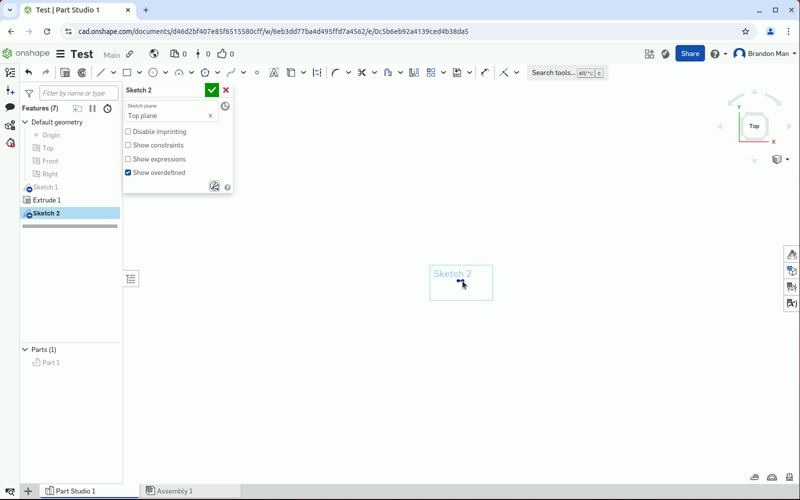
key(a)
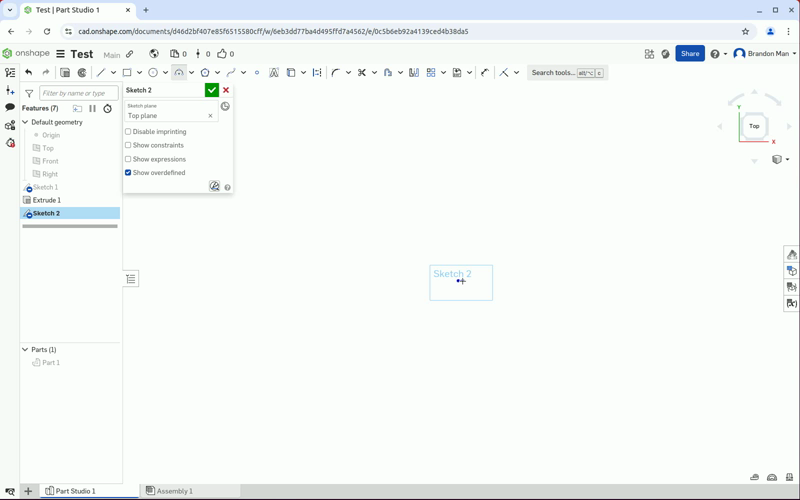
mouse_move(462, 280)
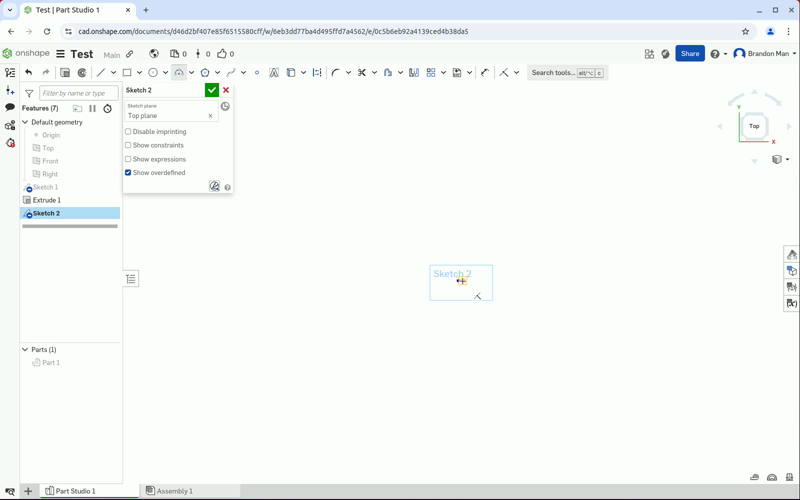
scroll(6)
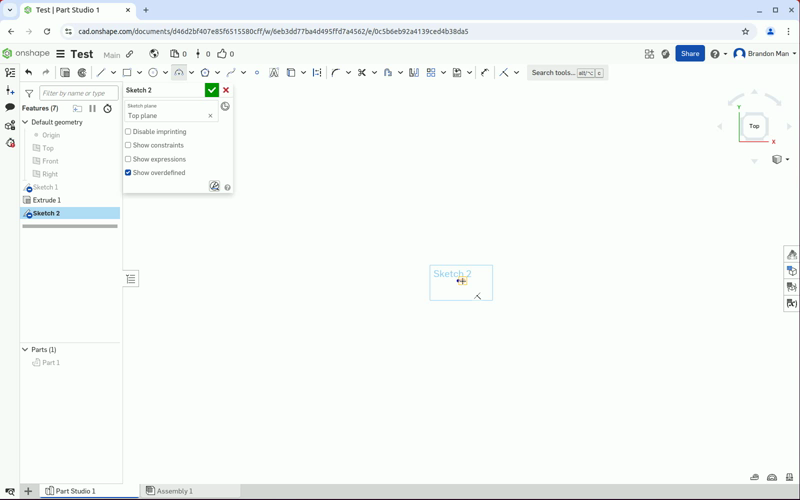
scroll(6)
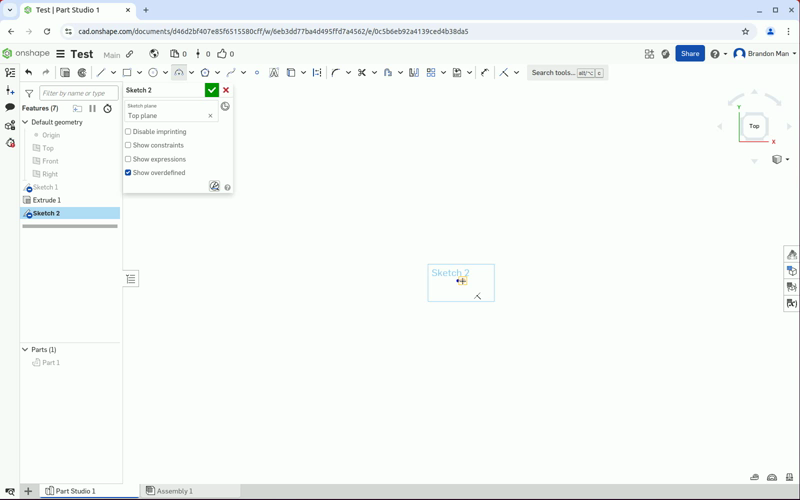
scroll(6)
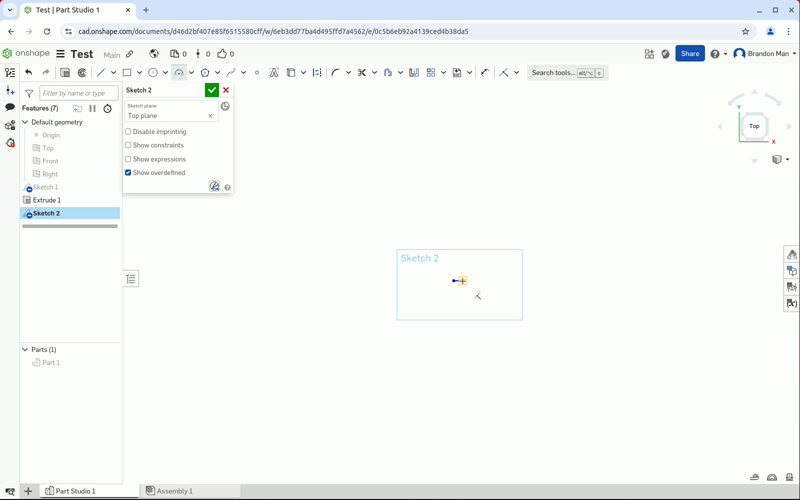
scroll(6)
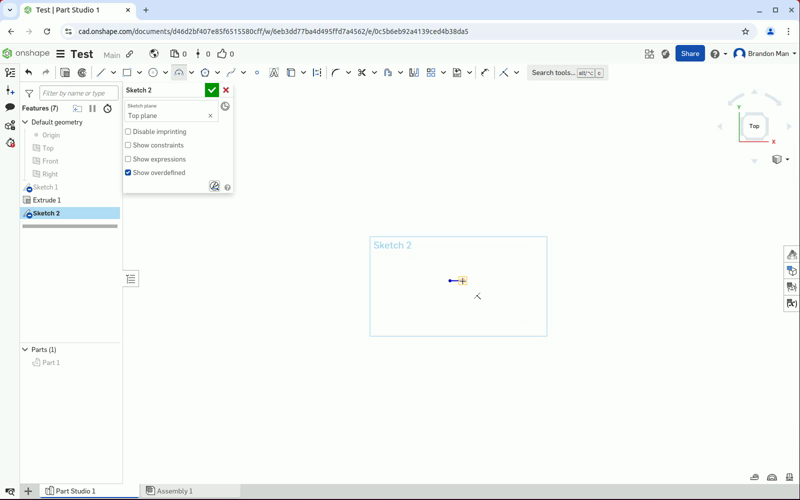
scroll(6)
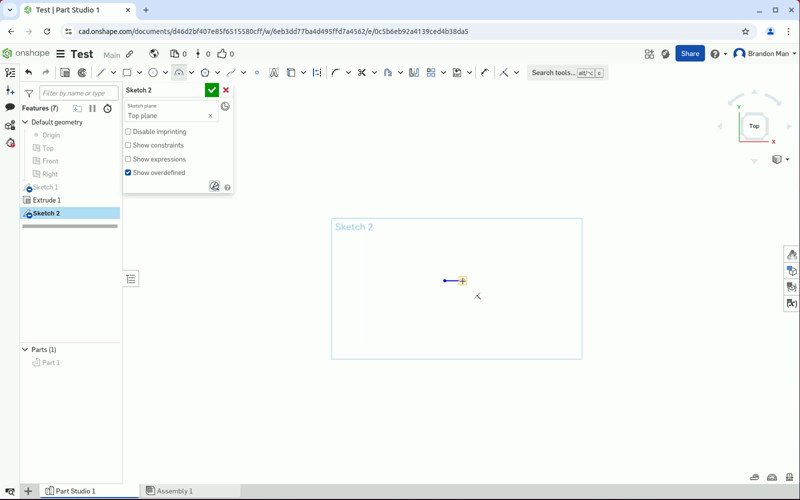
scroll(6)
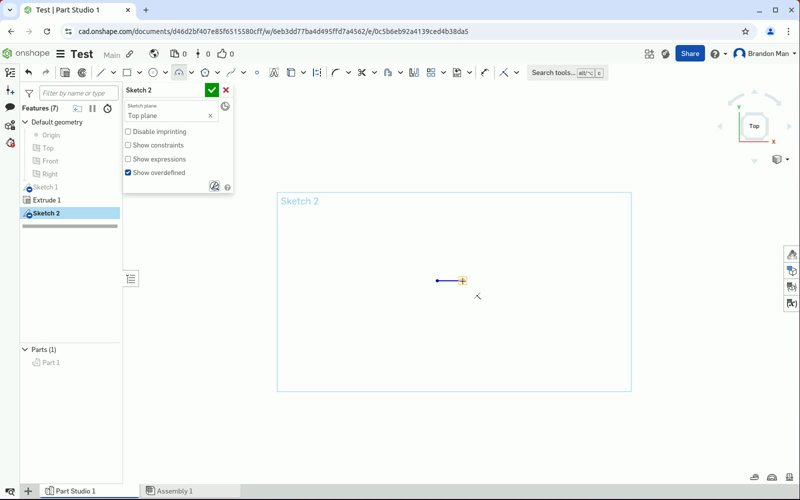
scroll(6)
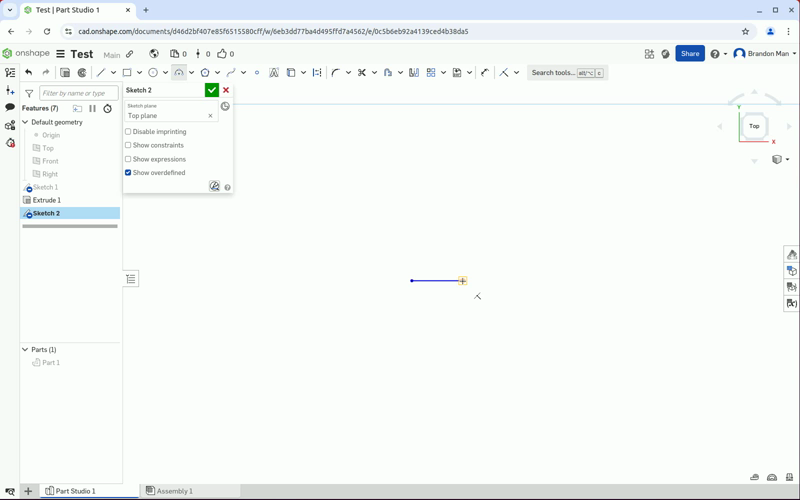
click(462, 280)
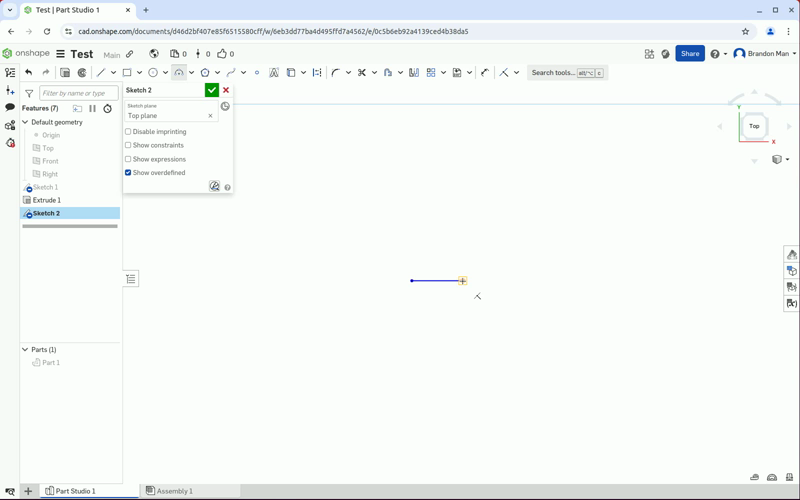
scroll(-6)
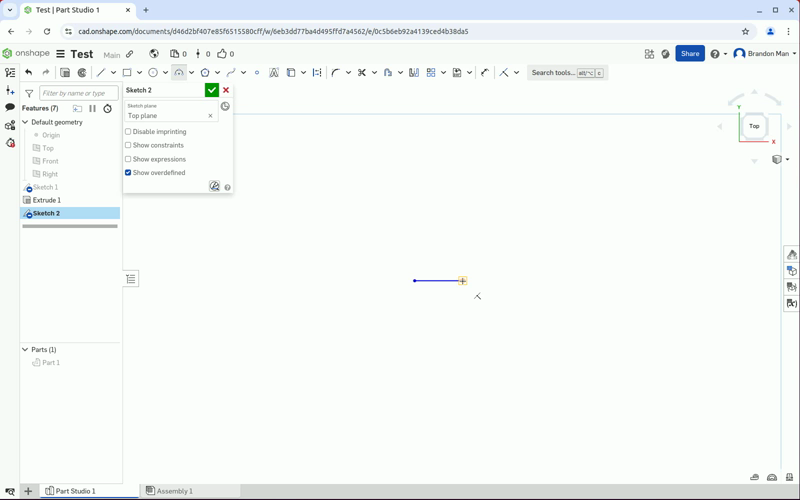
scroll(-6)
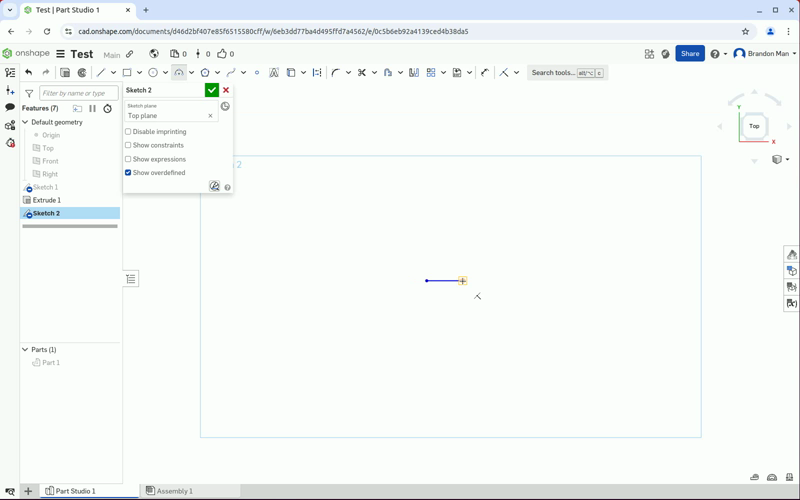
scroll(-6)
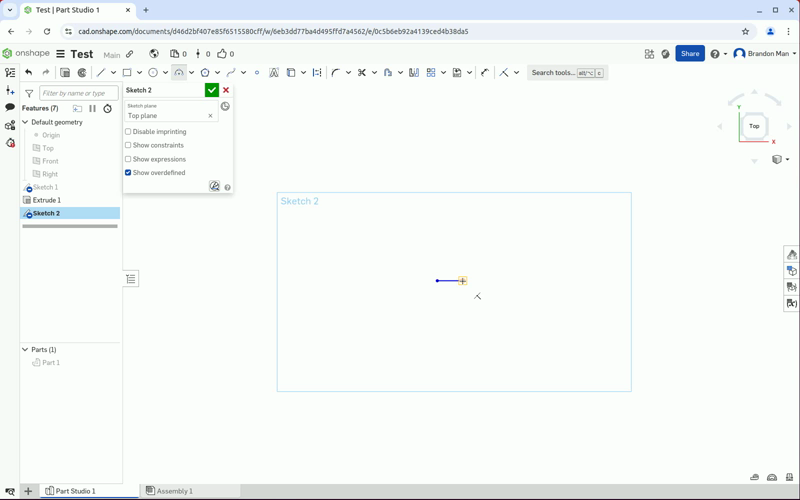
scroll(-6)
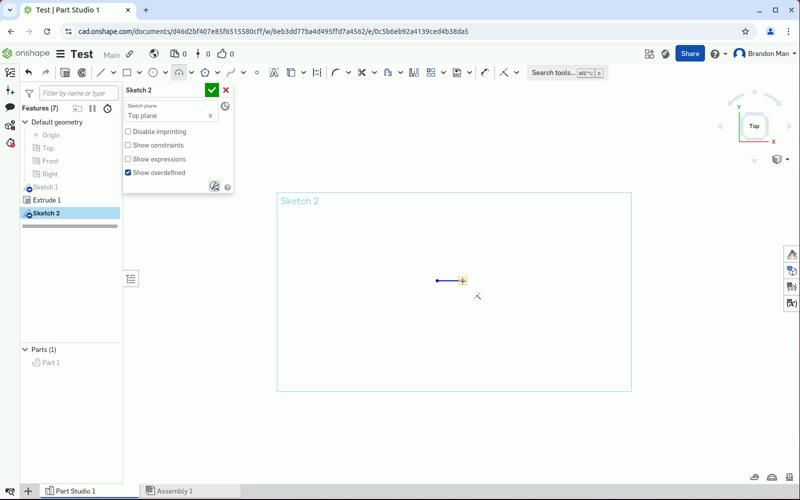
scroll(-6)
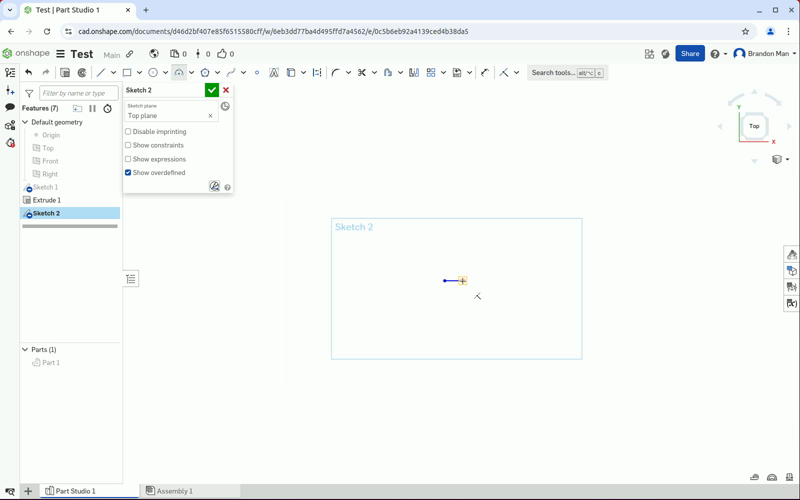
scroll(-6)
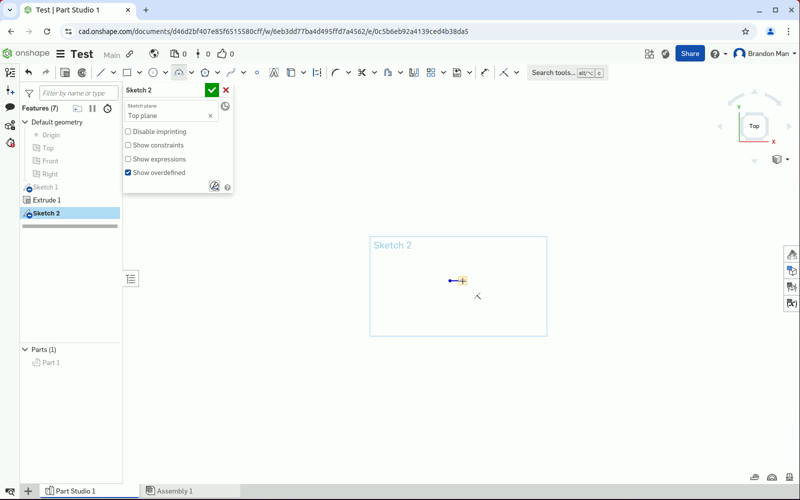
scroll(-6)
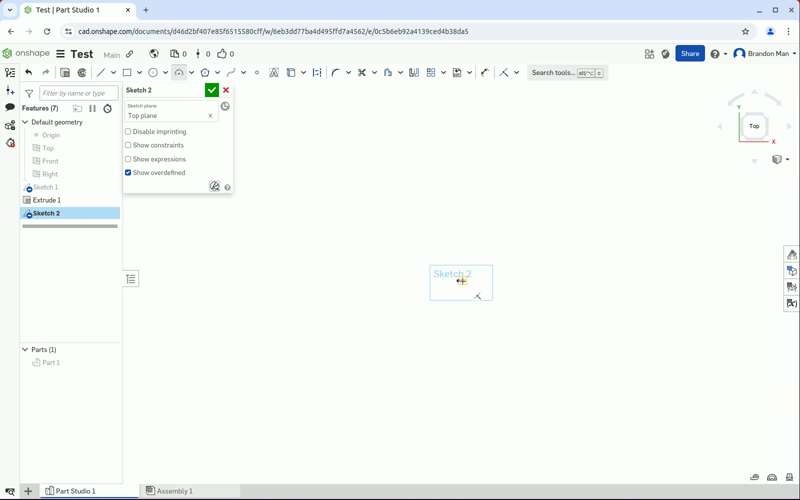
mouse_move(458, 280)
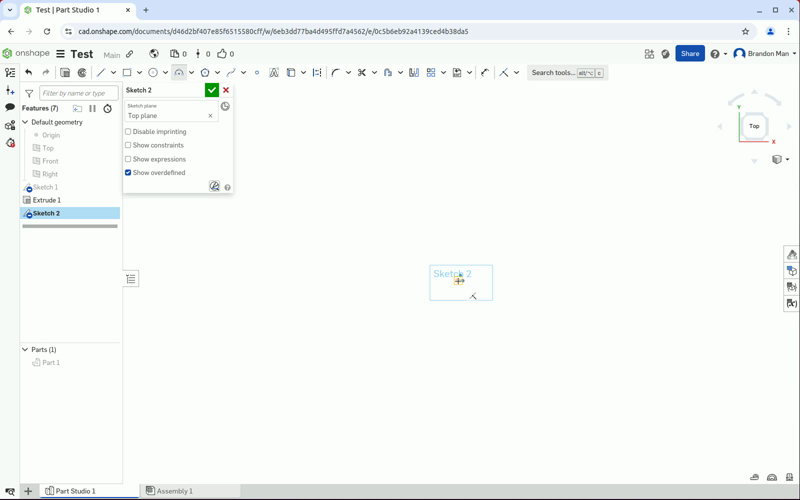
scroll(6)
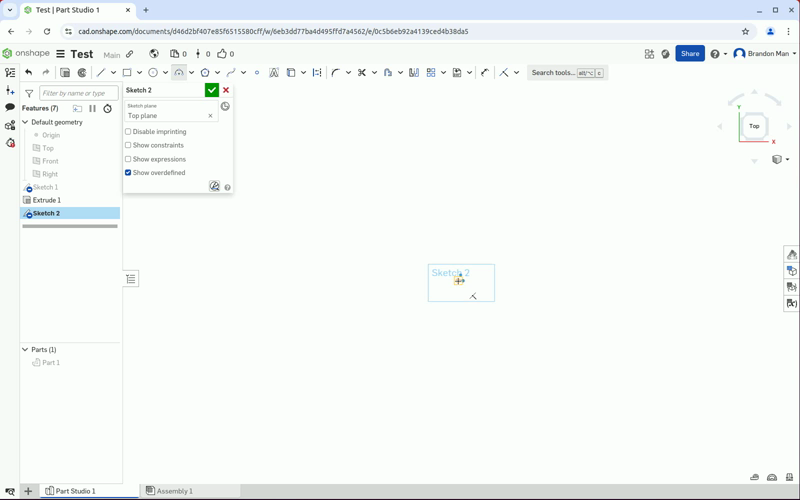
scroll(6)
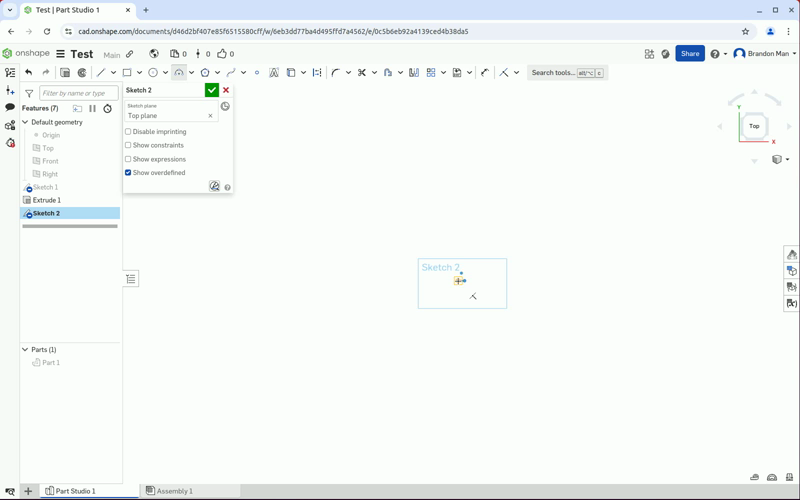
scroll(6)
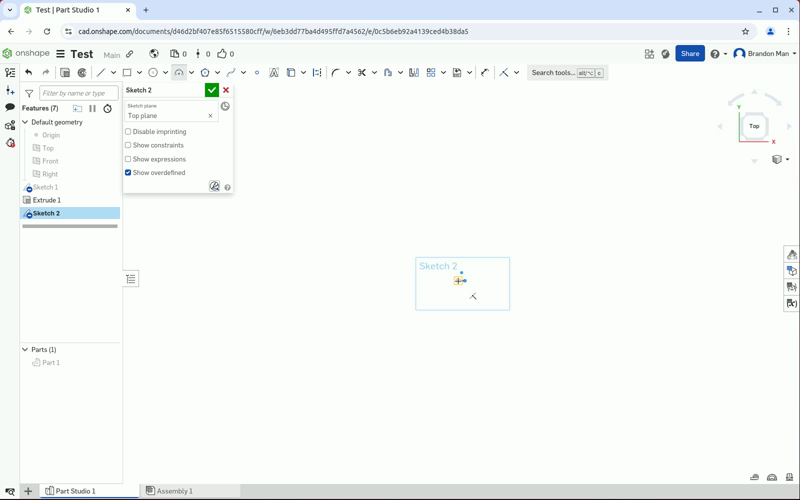
scroll(6)
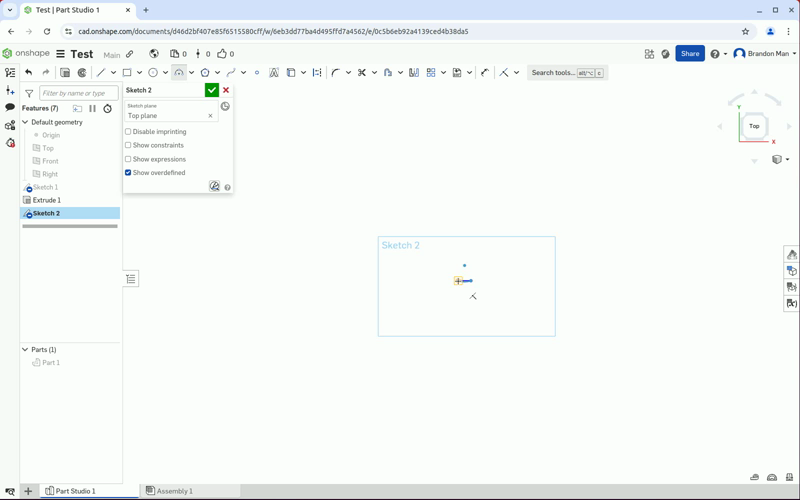
scroll(6)
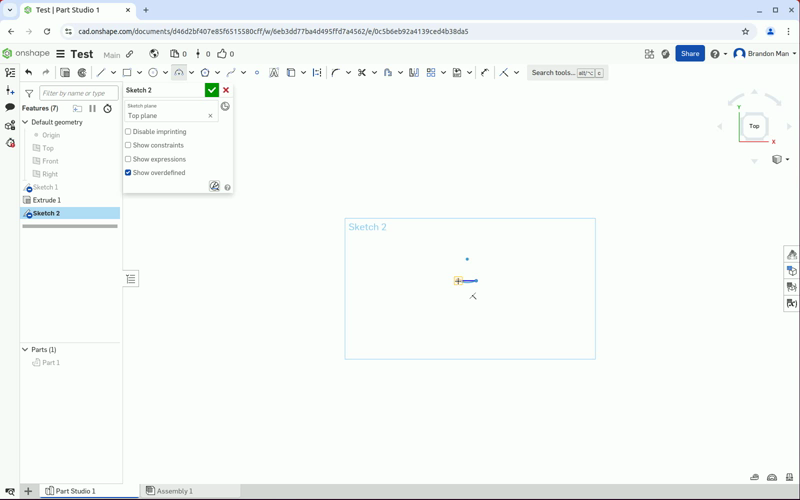
scroll(6)
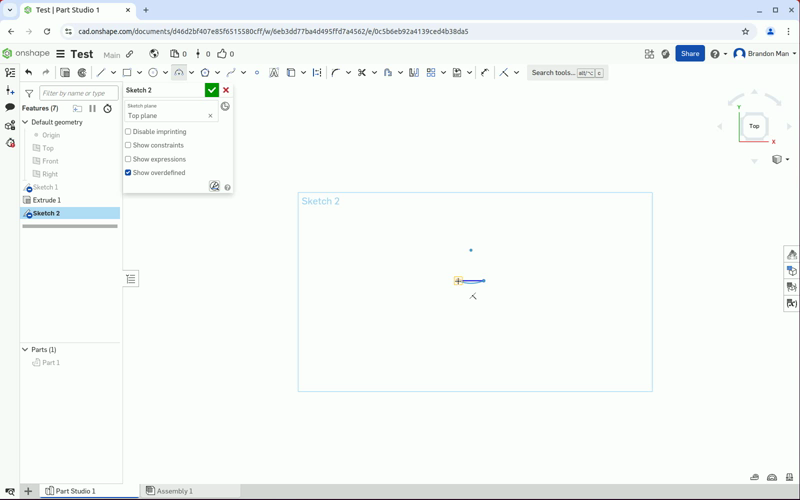
scroll(6)
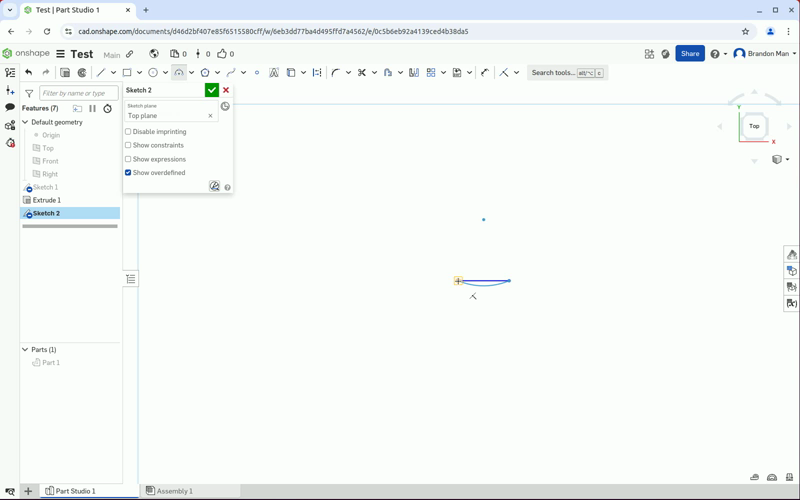
click(458, 280)
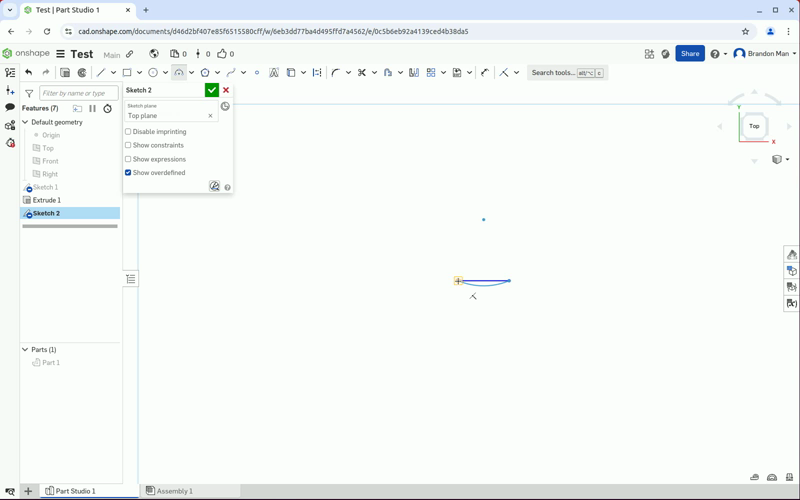
scroll(-6)
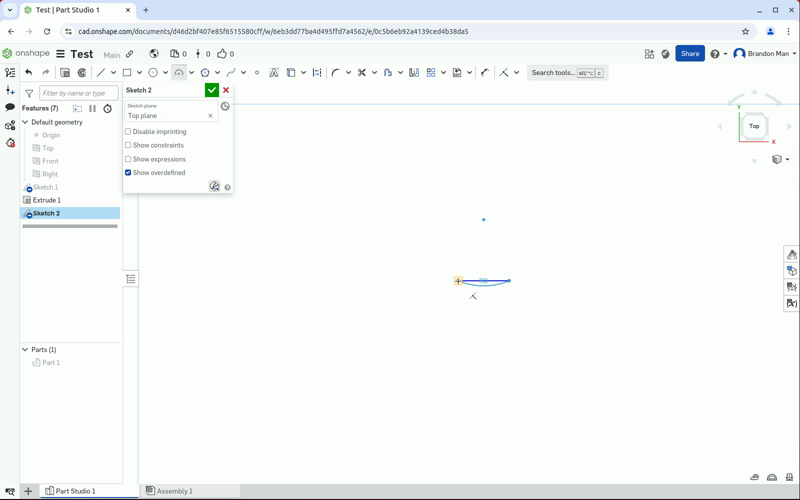
scroll(-6)
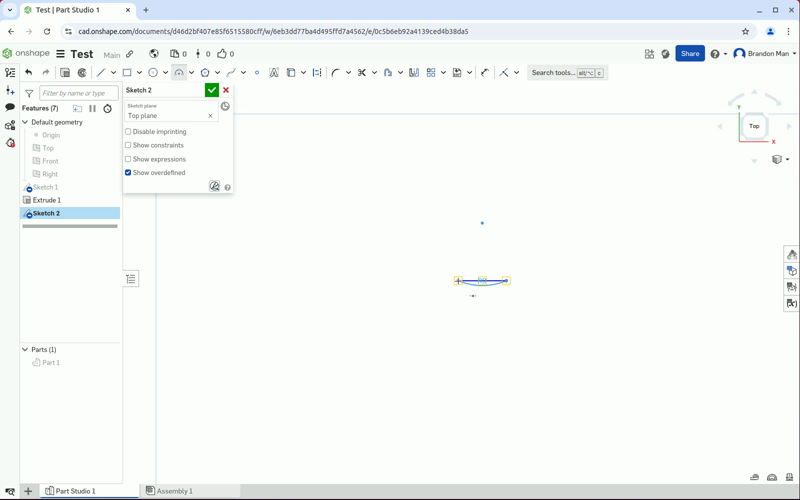
scroll(-6)
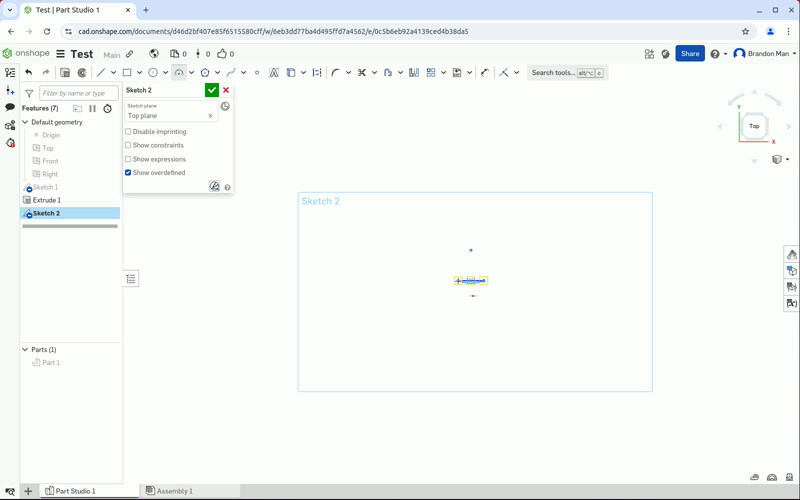
scroll(-6)
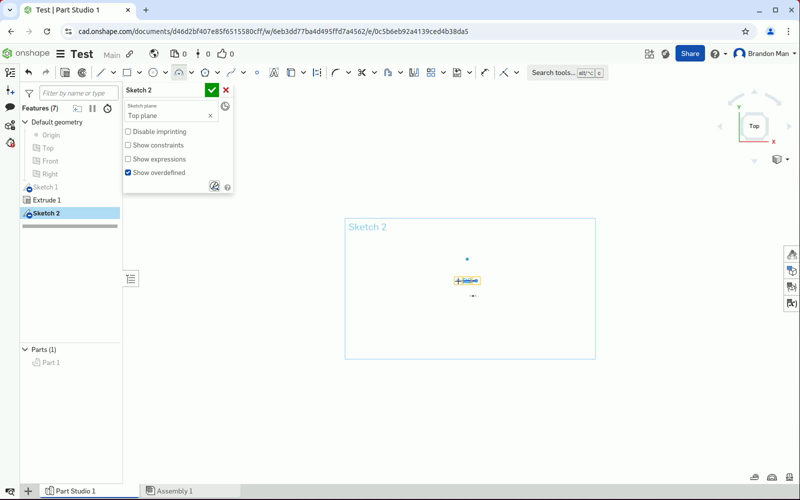
scroll(-6)
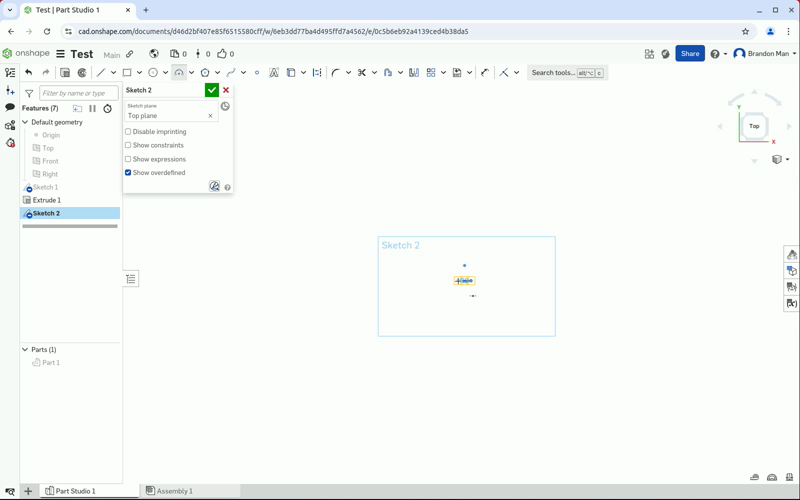
scroll(-6)
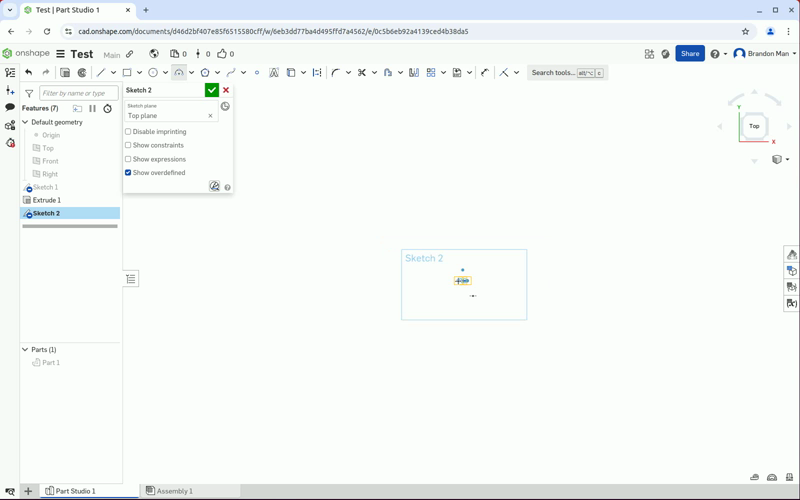
scroll(-6)
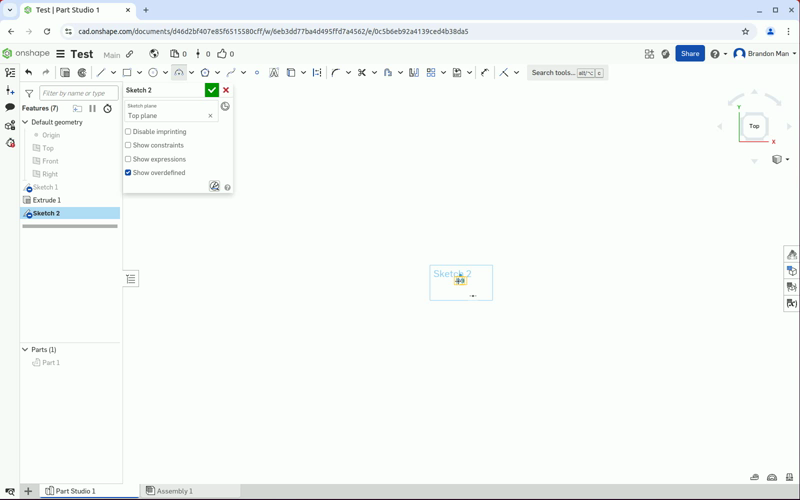
key_down(shift)
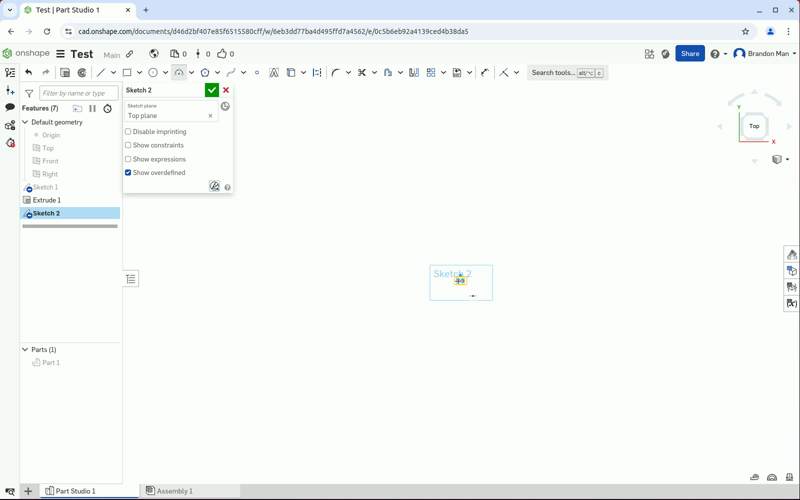
mouse_move(460, 279)
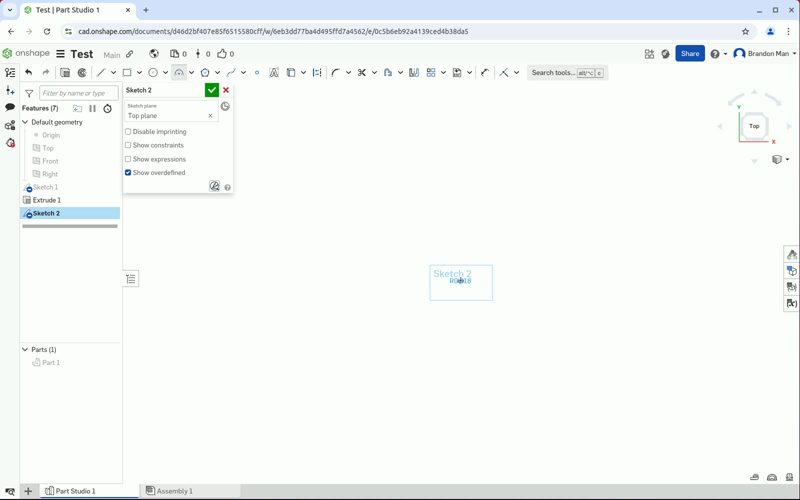
scroll(6)
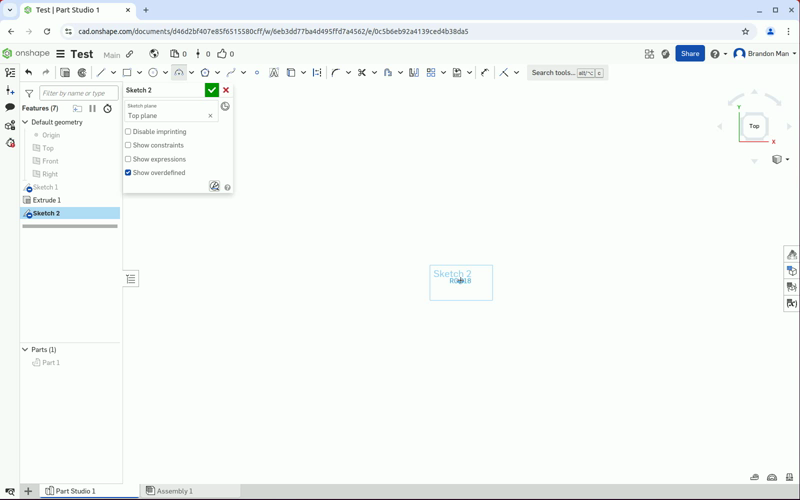
scroll(6)
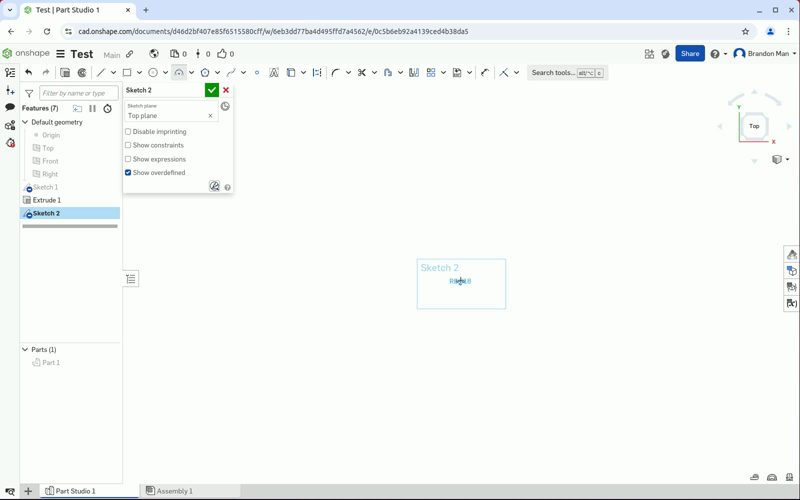
scroll(6)
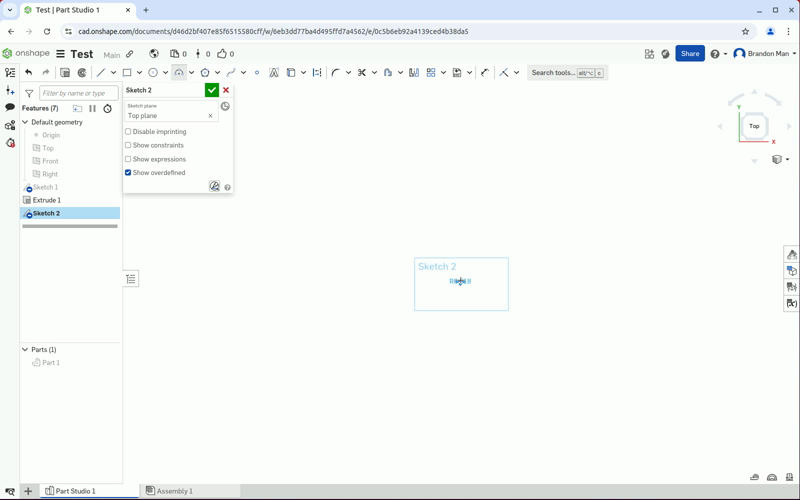
scroll(6)
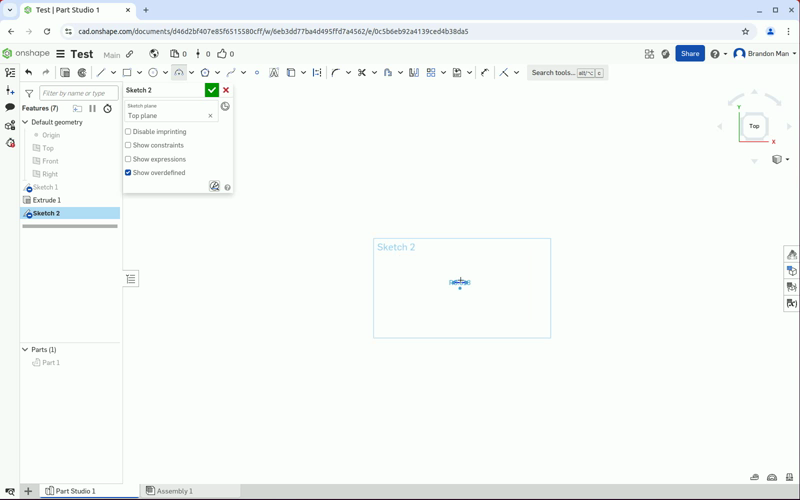
scroll(6)
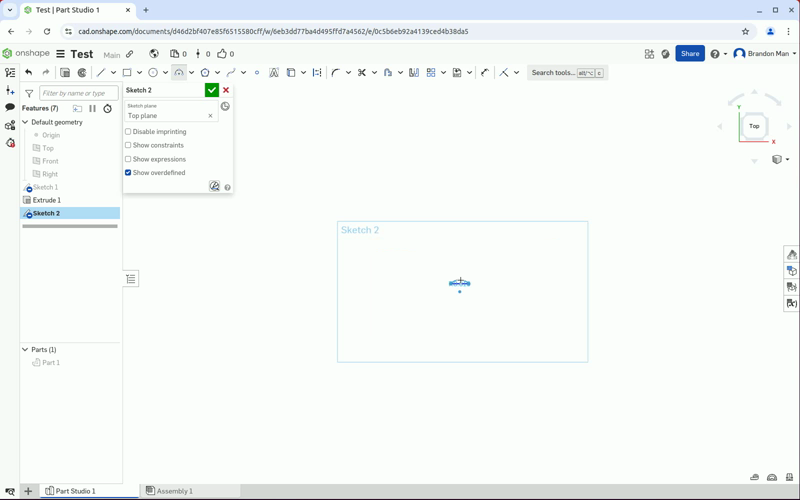
scroll(6)
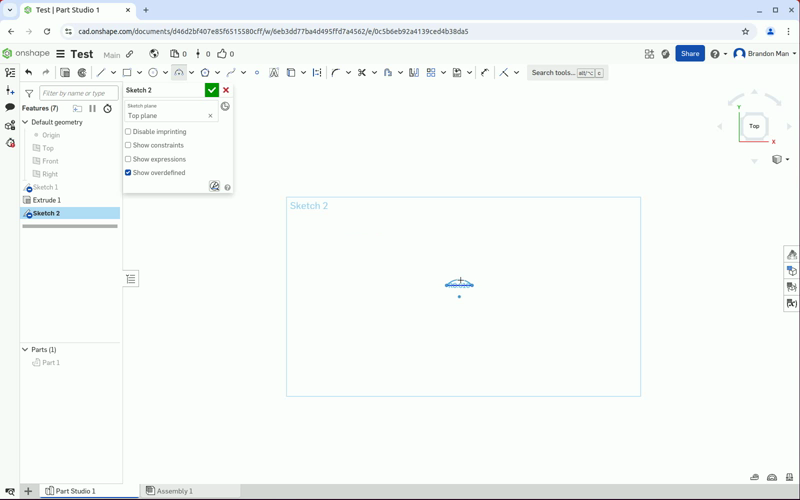
scroll(6)
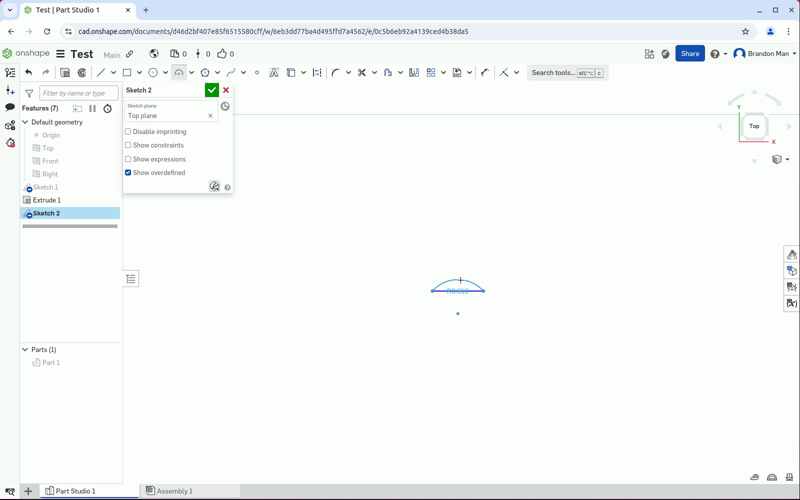
click(460, 279)
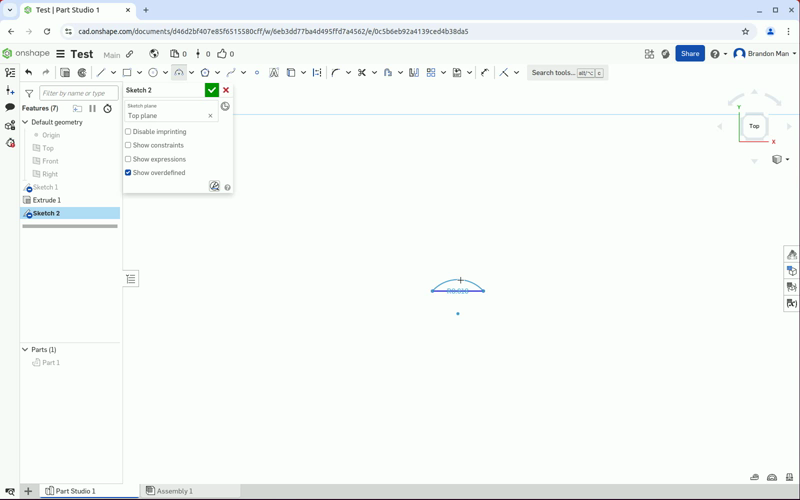
scroll(-6)
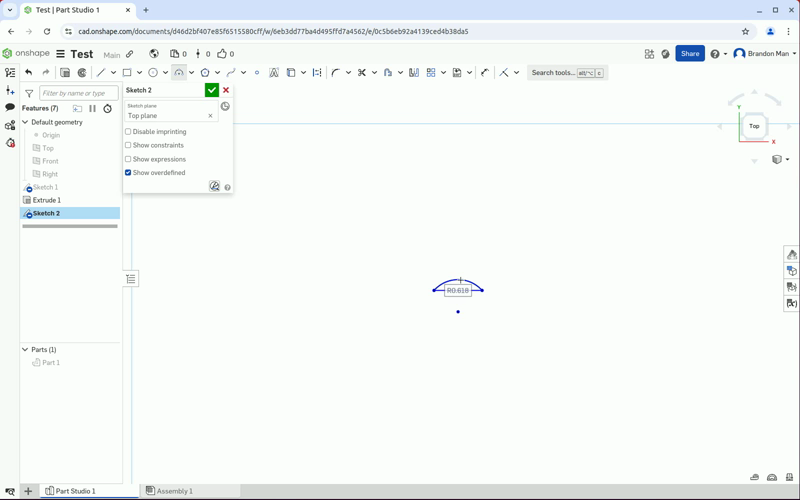
scroll(-6)
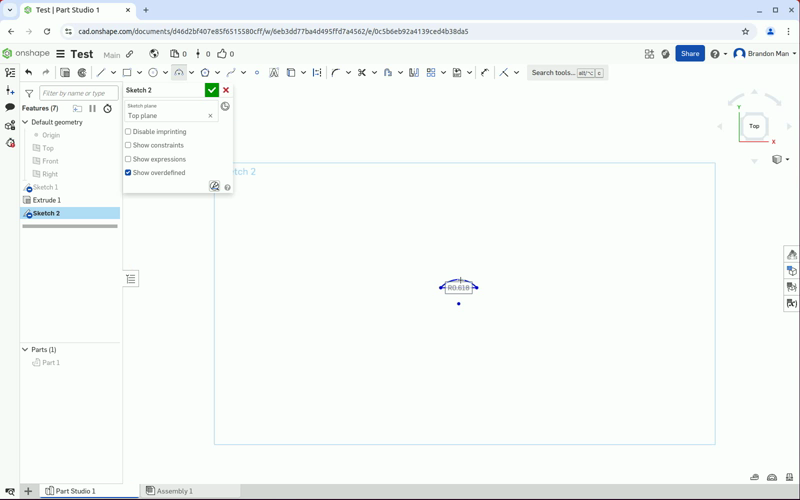
scroll(-6)
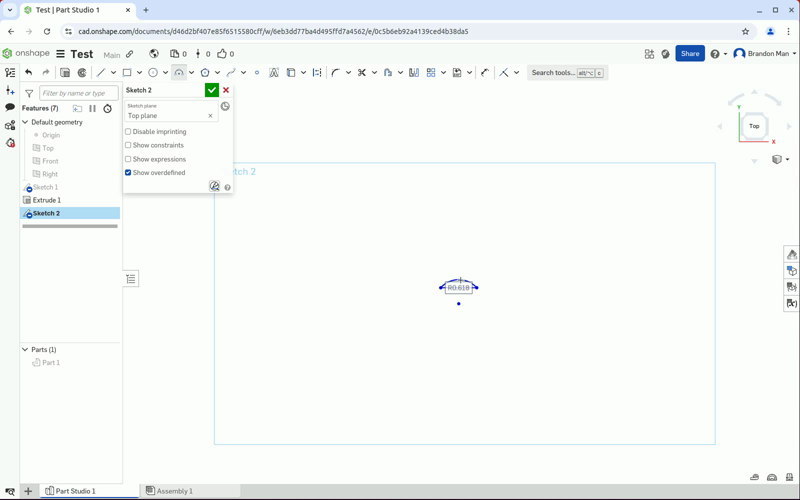
scroll(-6)
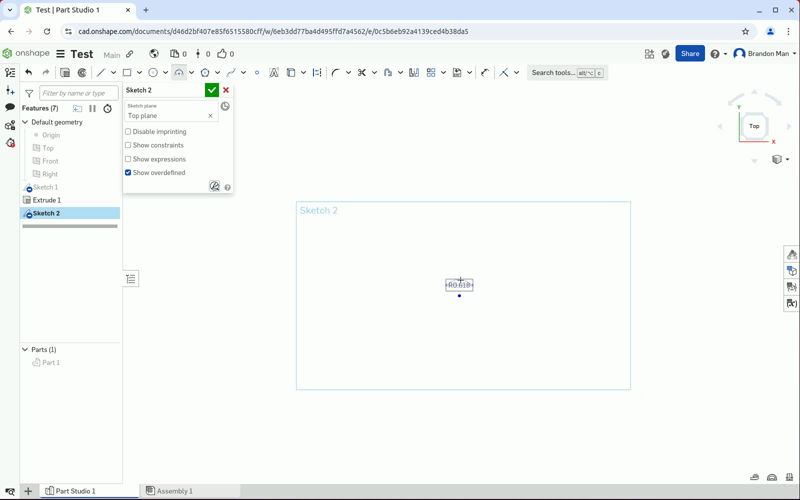
scroll(-6)
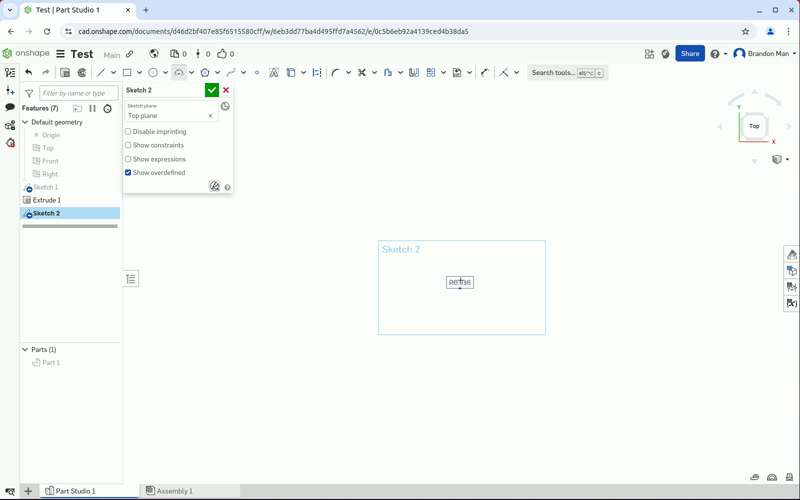
scroll(-6)
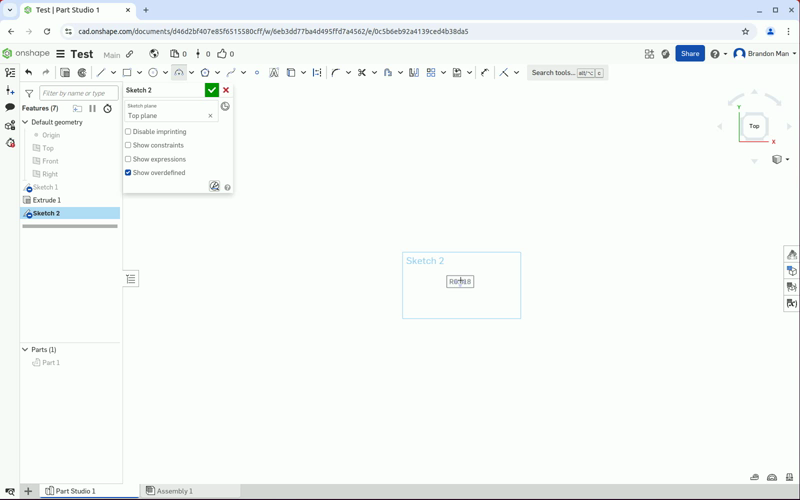
scroll(-6)
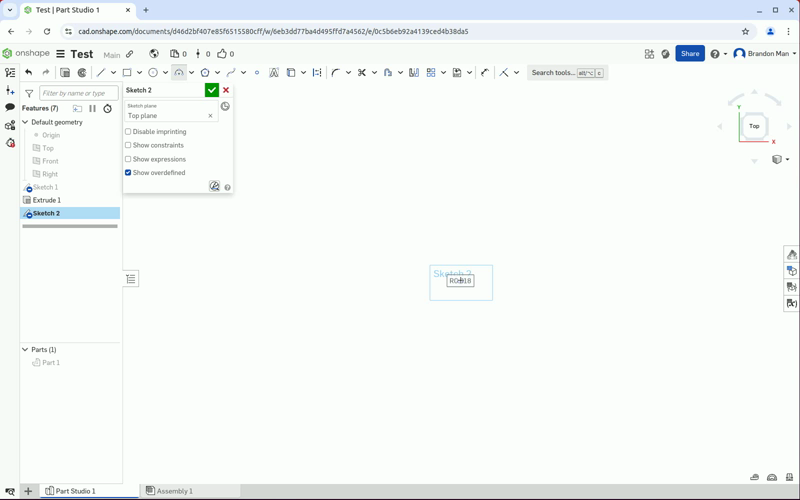
key_up(shift)
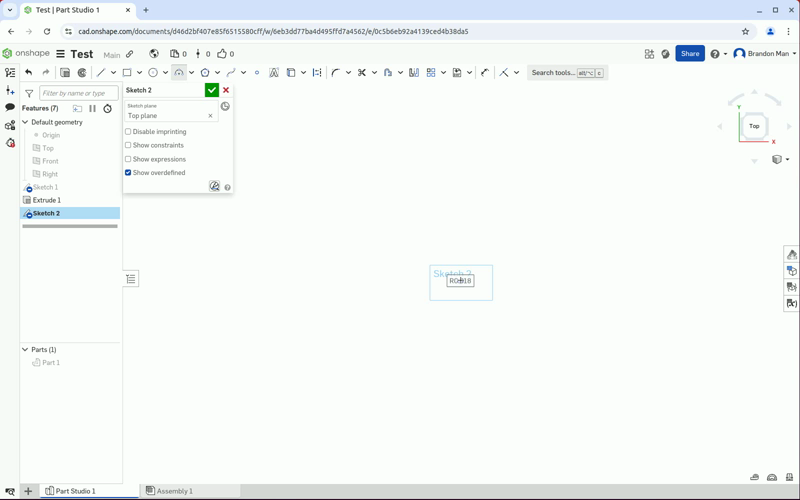
key(esc)
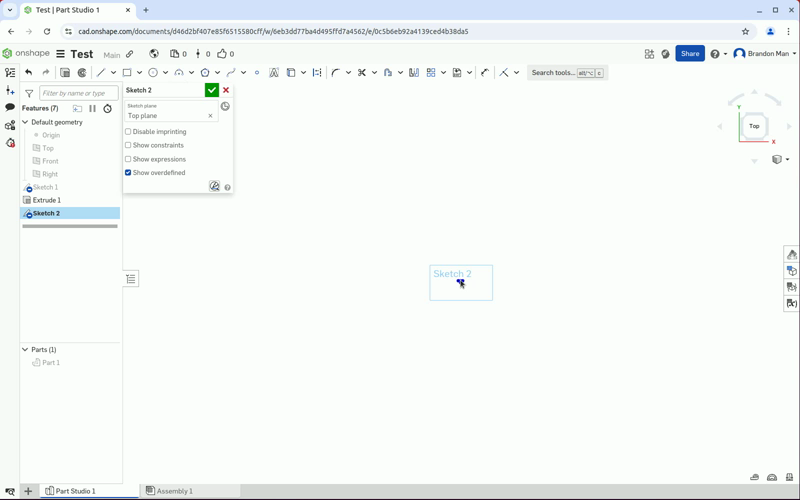
mouse_move(462, 280)
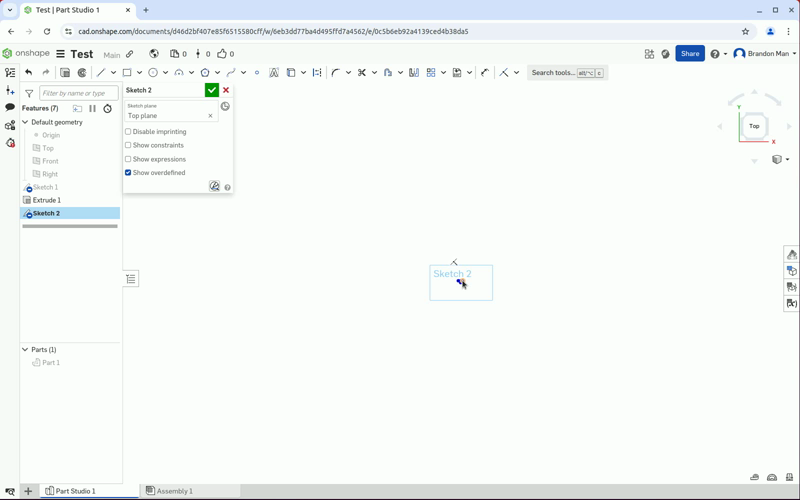
scroll(6)
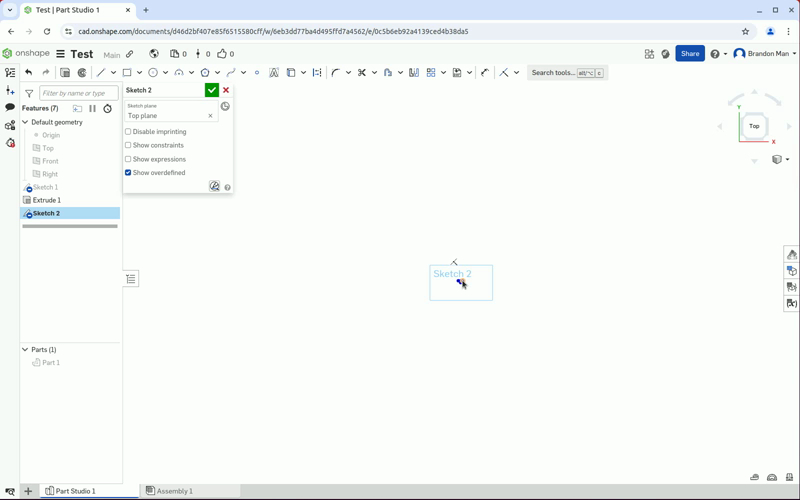
scroll(6)
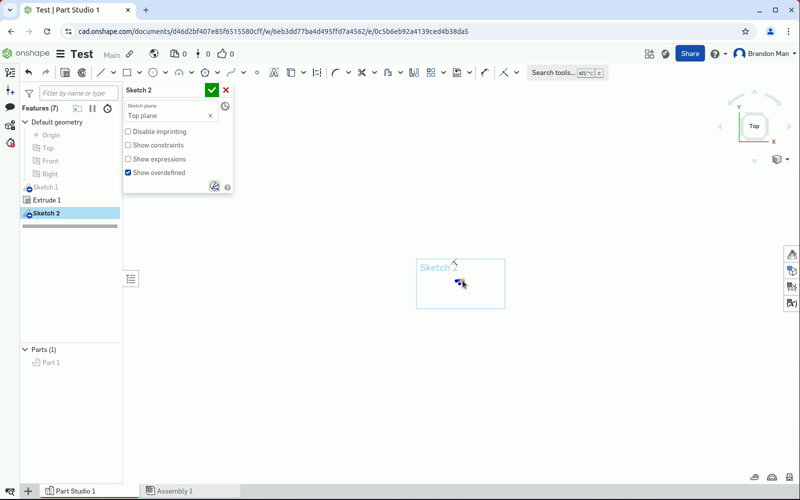
scroll(6)
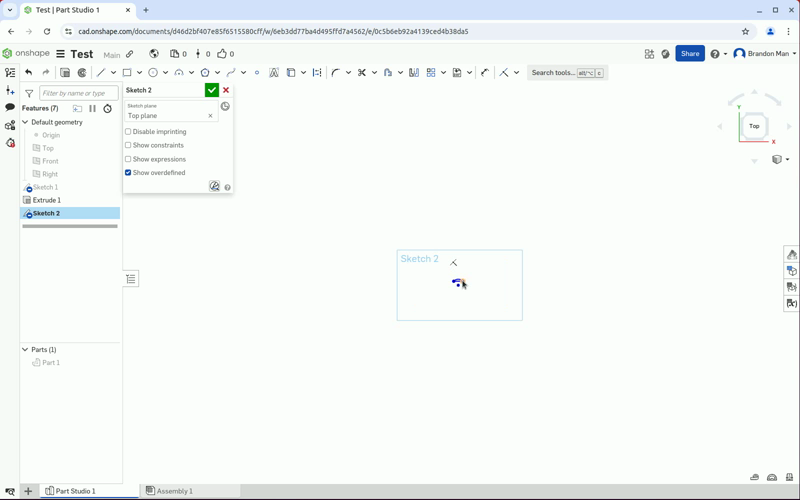
scroll(6)
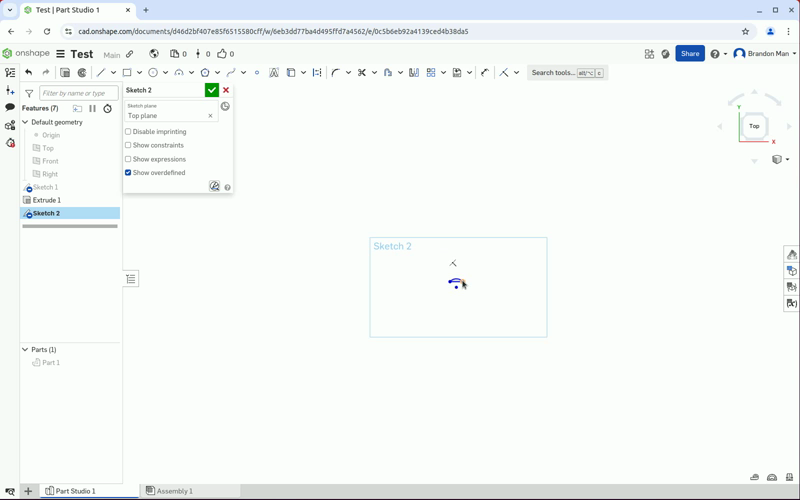
scroll(6)
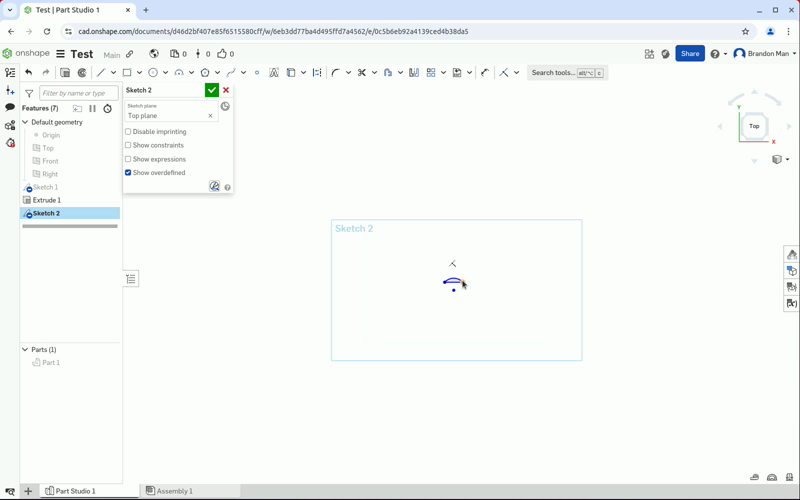
scroll(6)
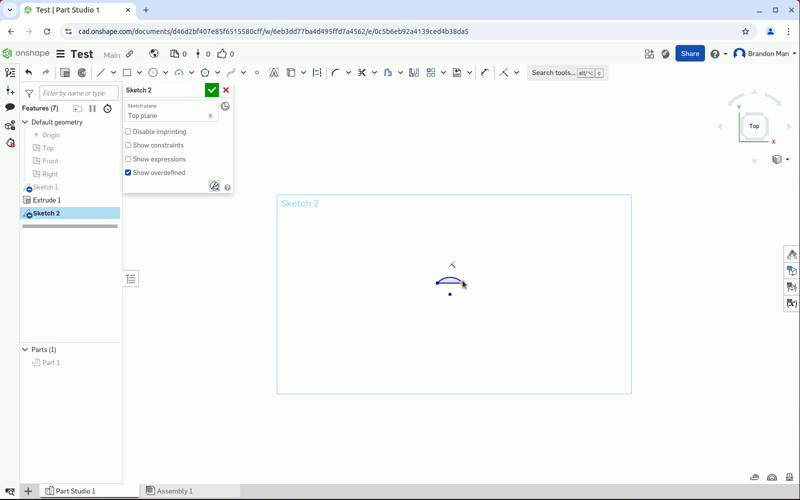
scroll(6)
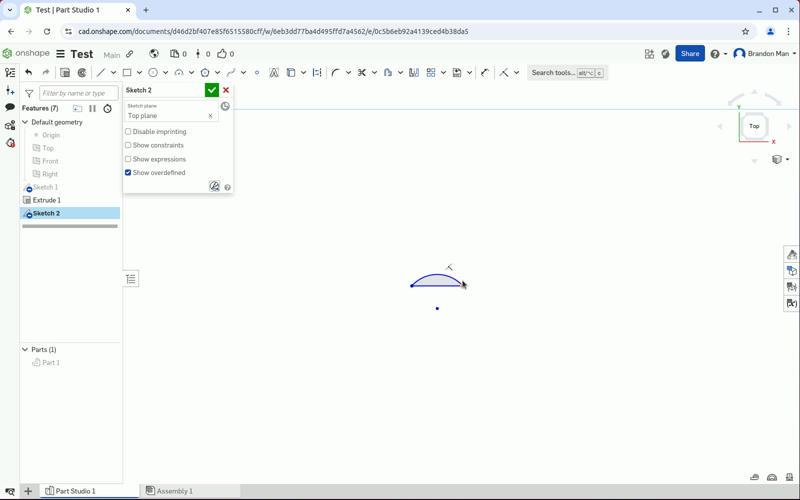
click(462, 280)
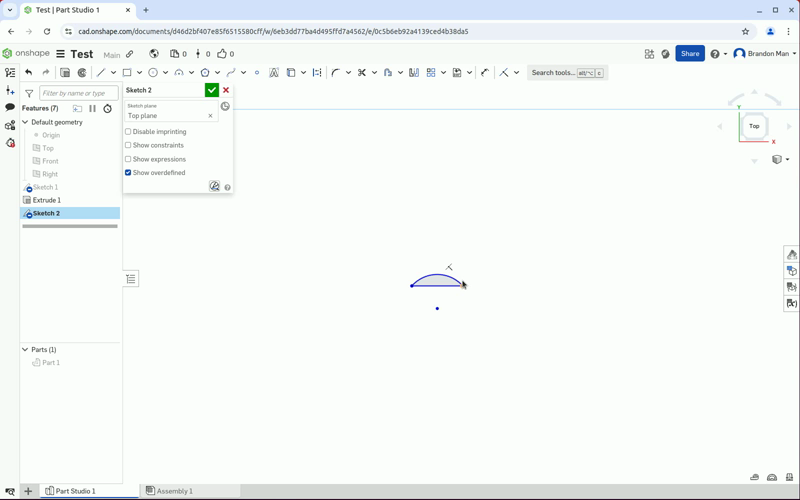
scroll(-6)
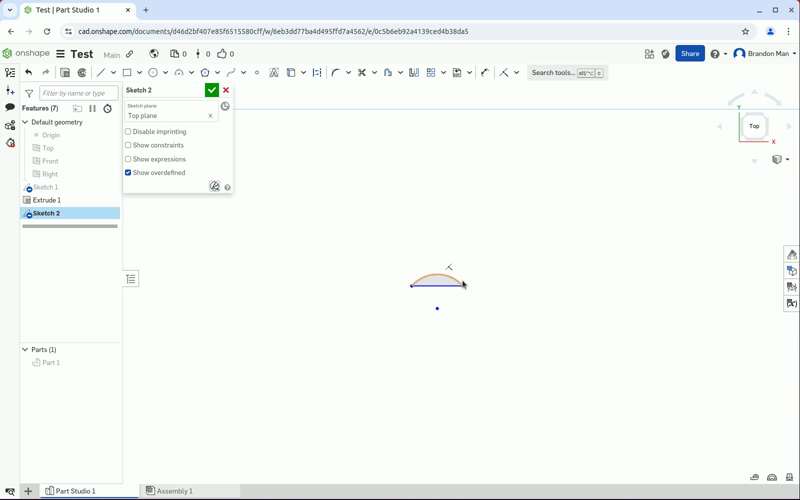
scroll(-6)
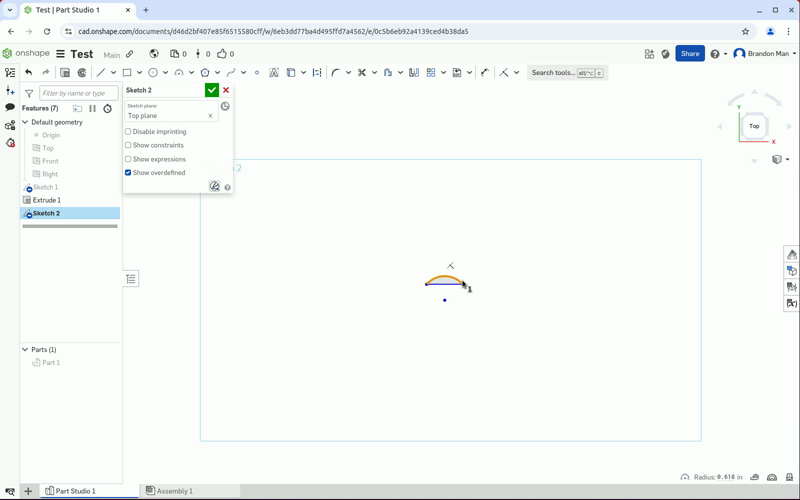
scroll(-6)
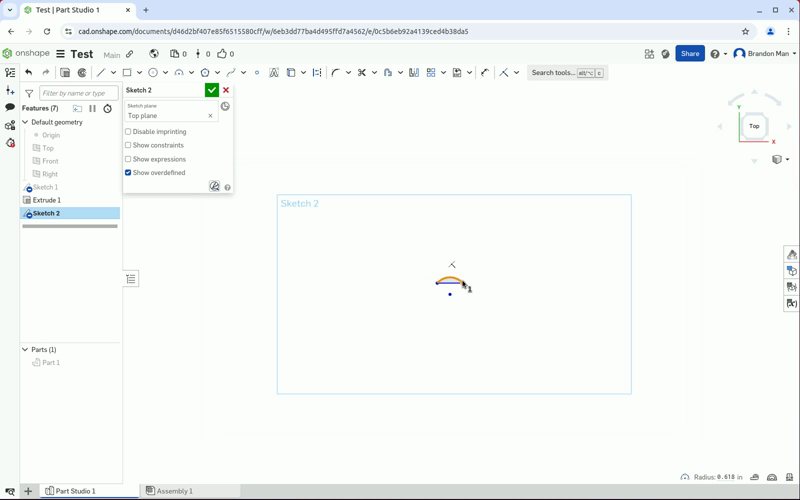
scroll(-6)
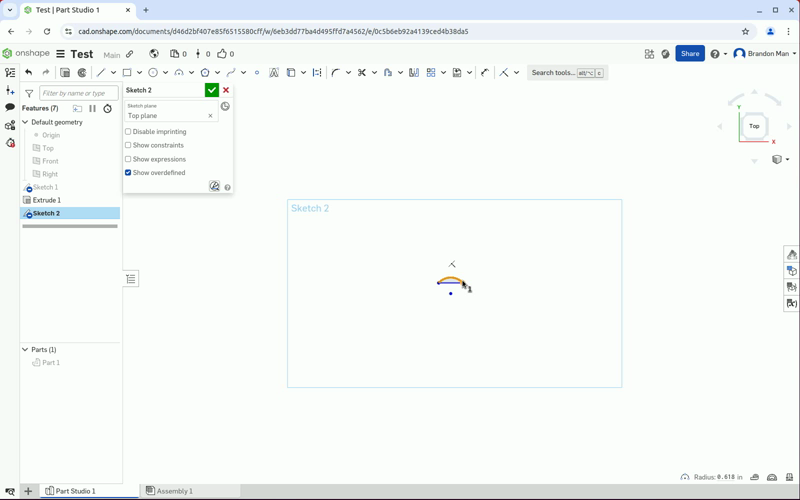
scroll(-6)
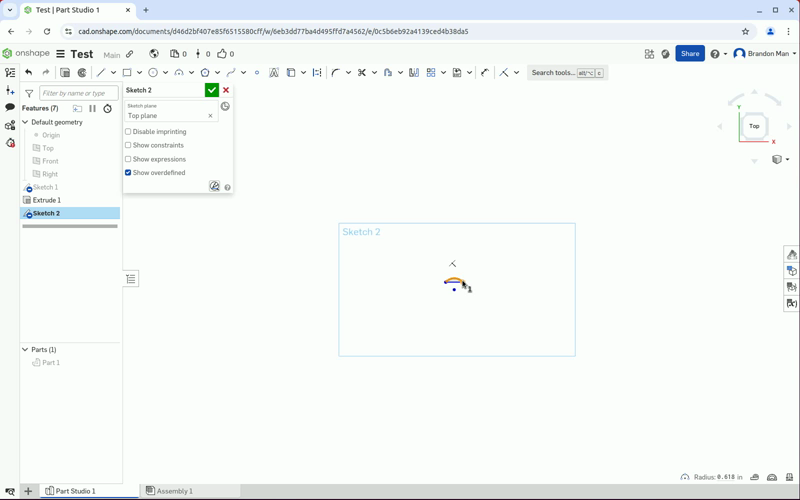
scroll(-6)
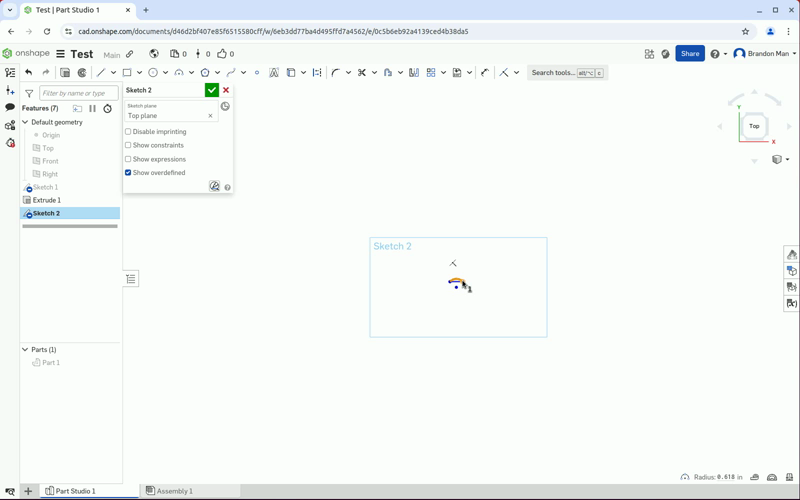
scroll(-6)
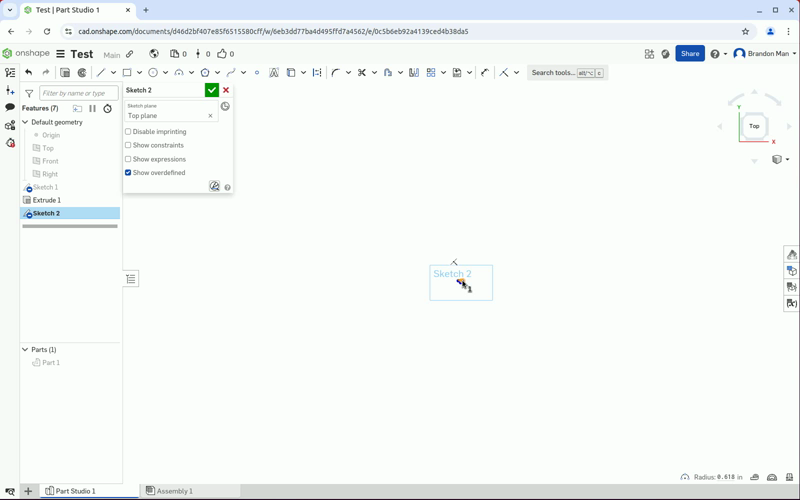
mouse_move(73, 352)
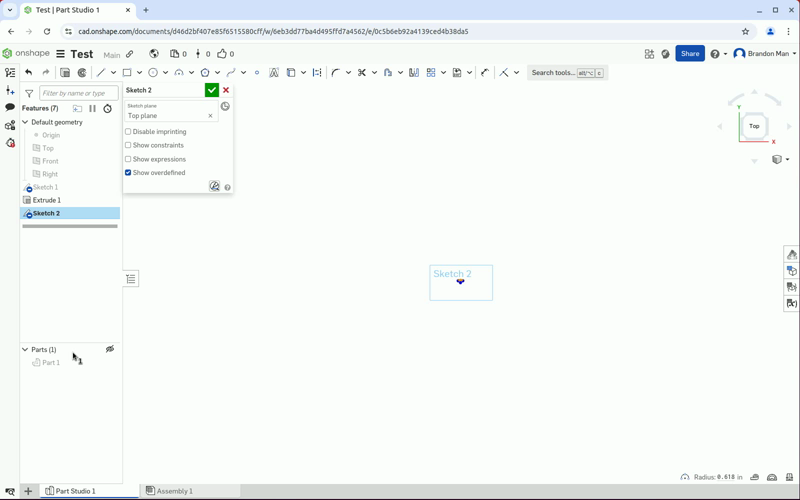
key(shift+y)
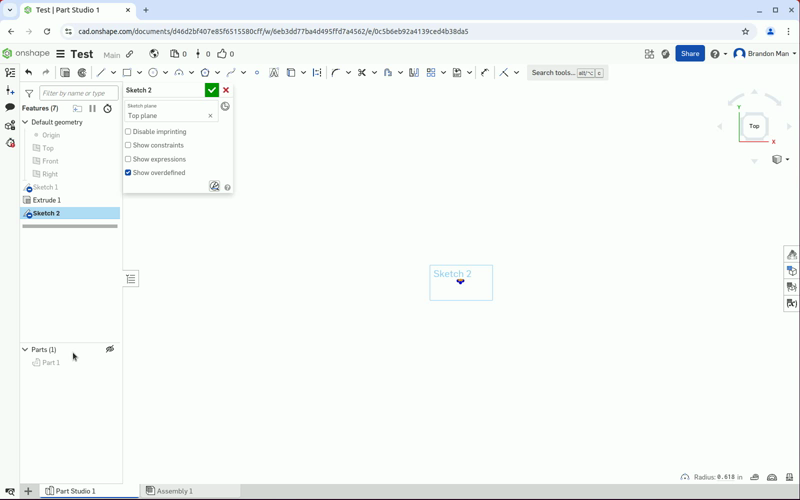
key(shift+e)
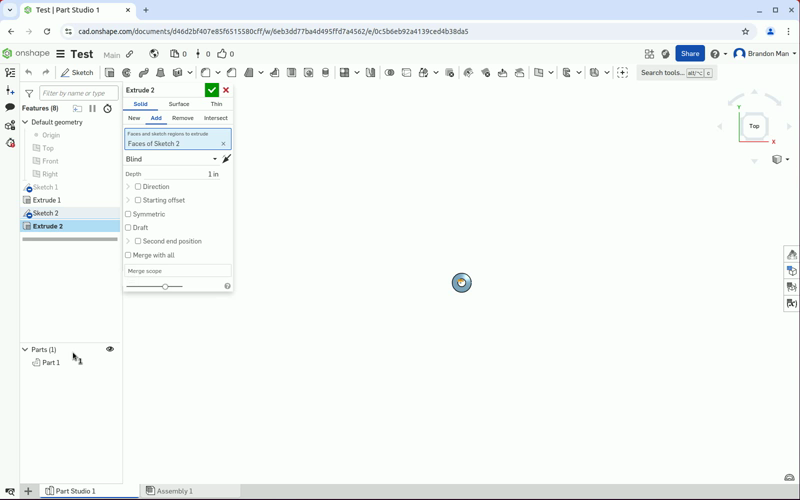
mouse_move(143, 106)
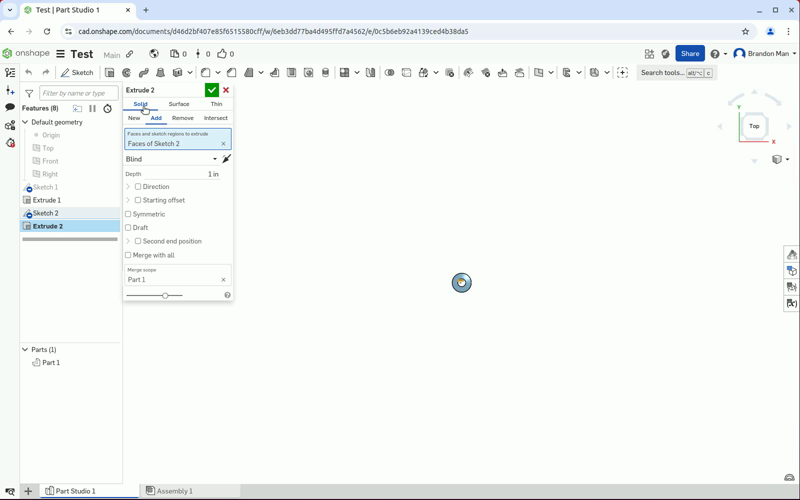
click(143, 106)
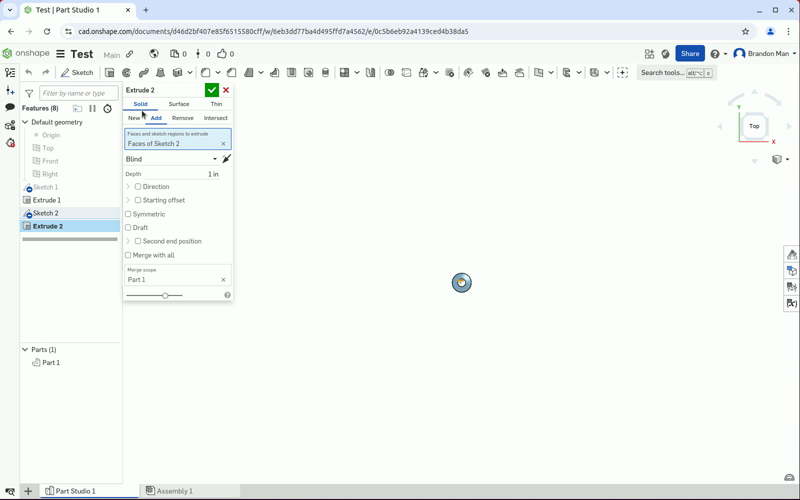
mouse_move(137, 120)
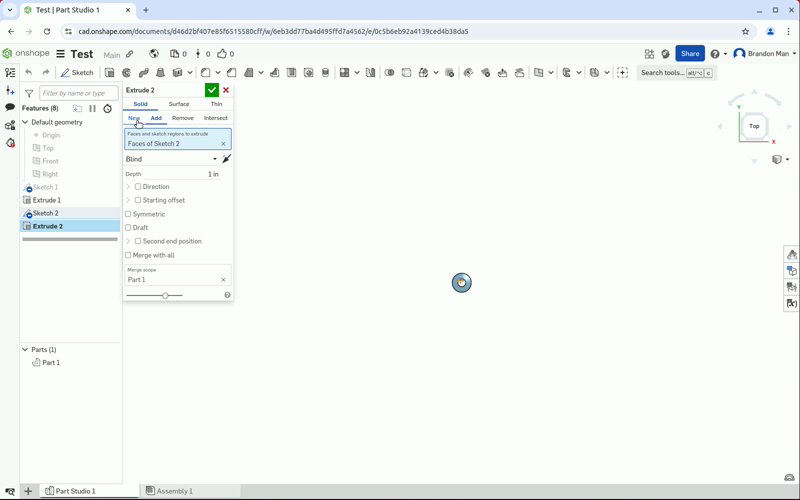
click(137, 120)
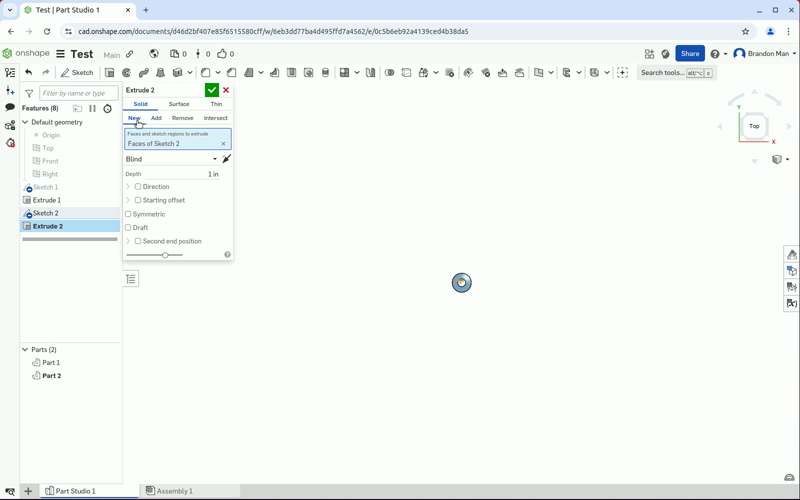
key(tab, 4)
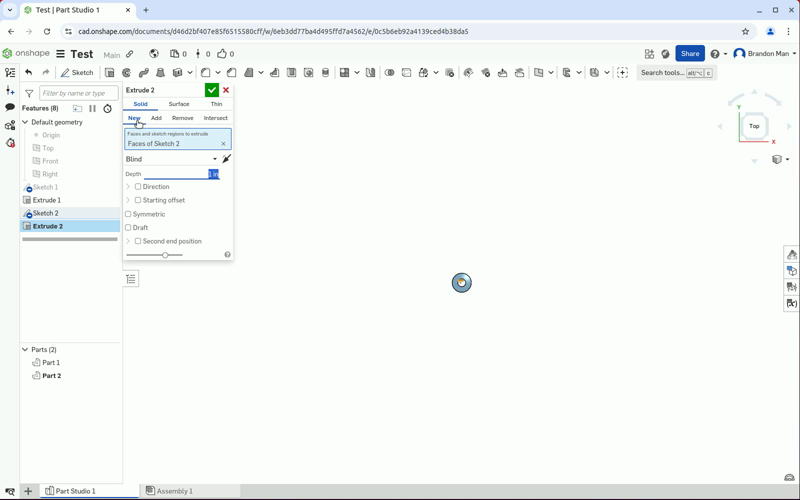
text(5.055)
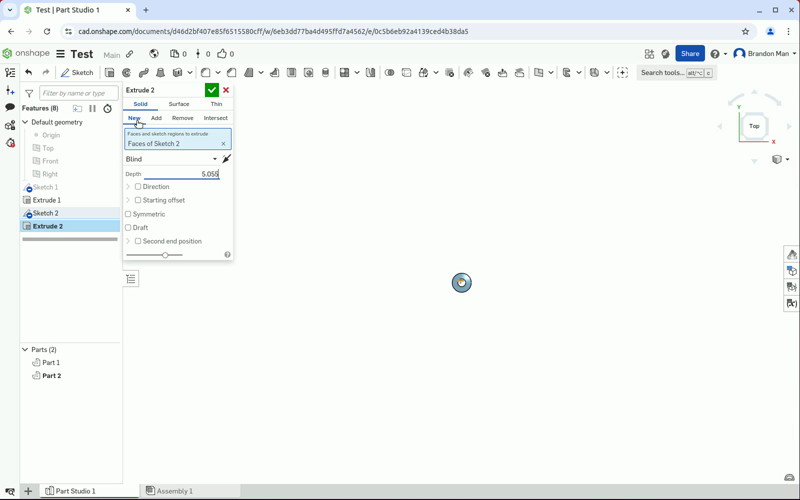
key(enter)
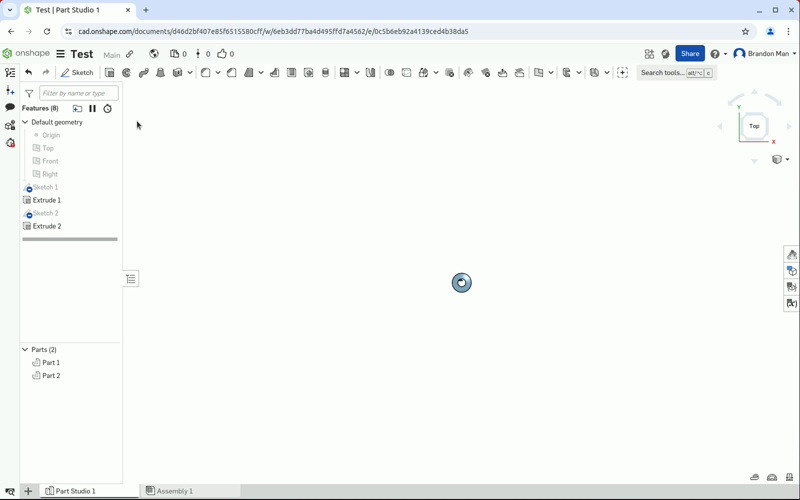
key(shift+h)
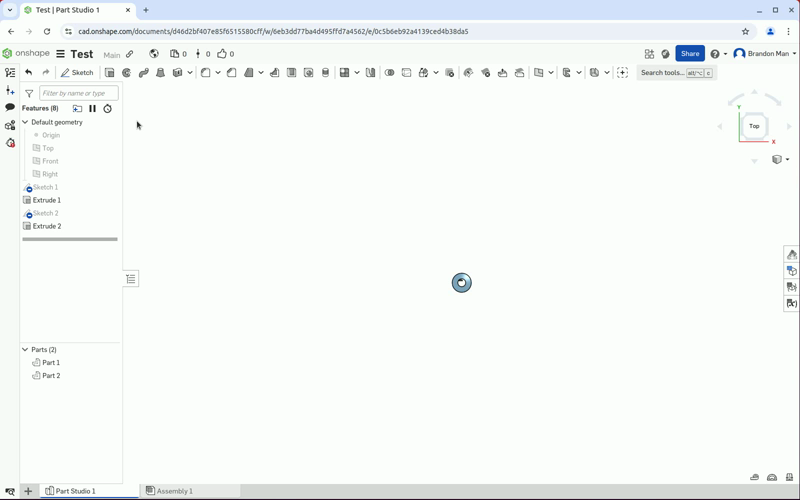
key(shift+h)
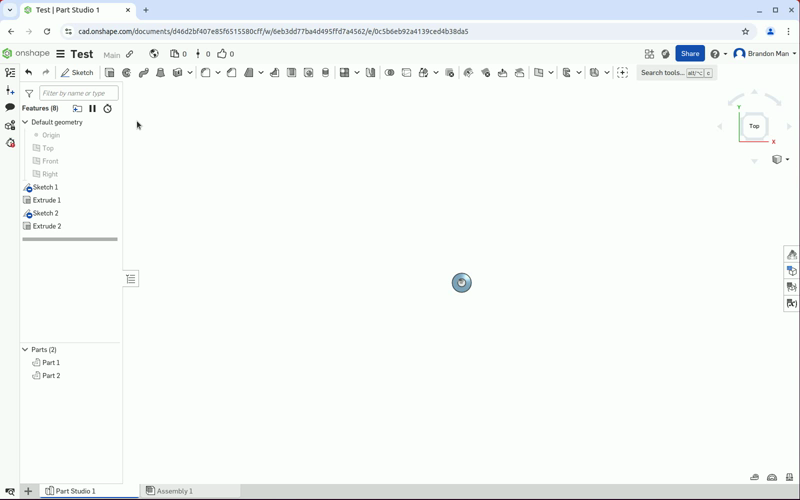
key(shift+7)
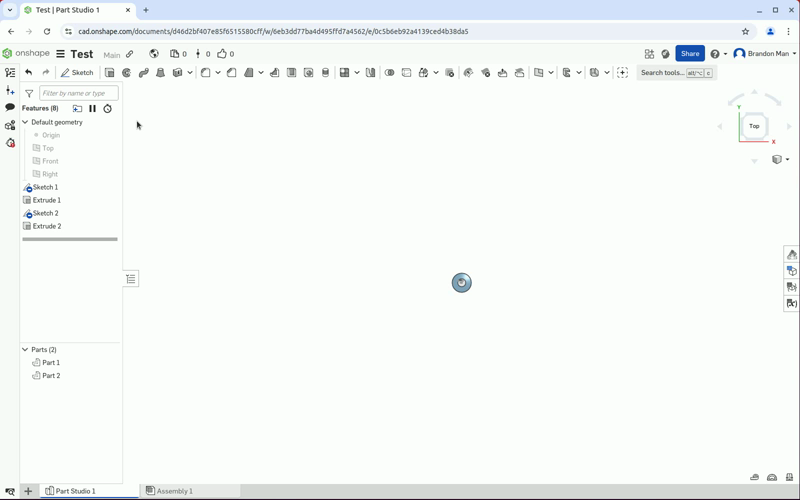
key(up, 3)
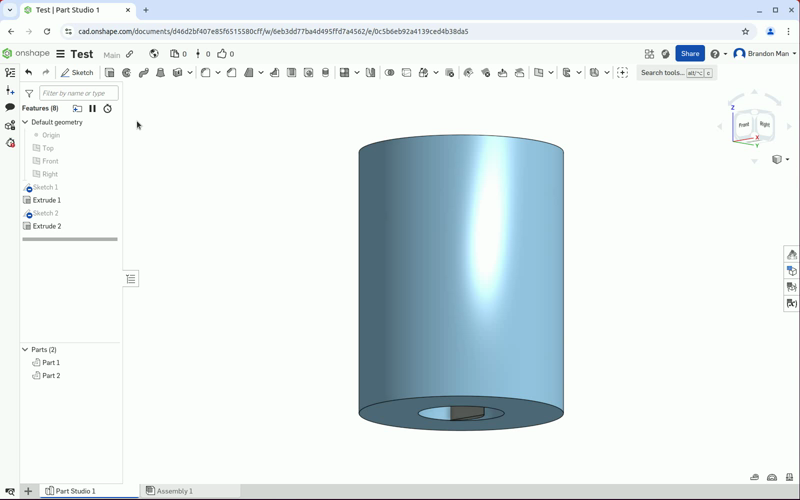
key(left, 3)
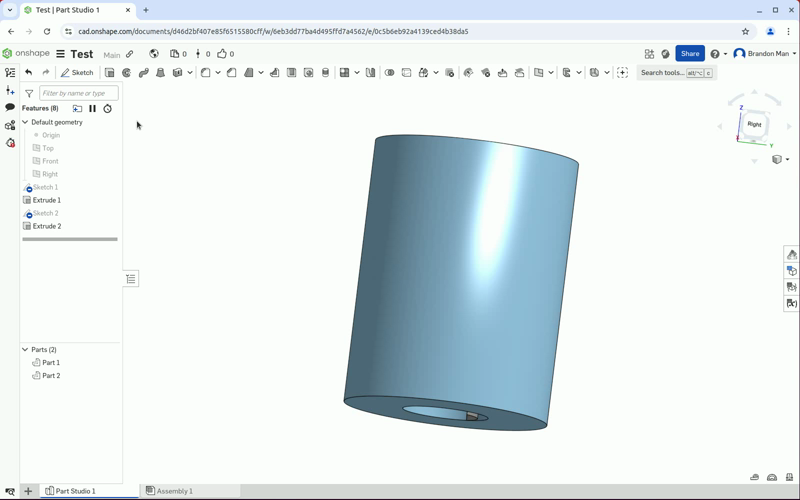
key(right, 3)
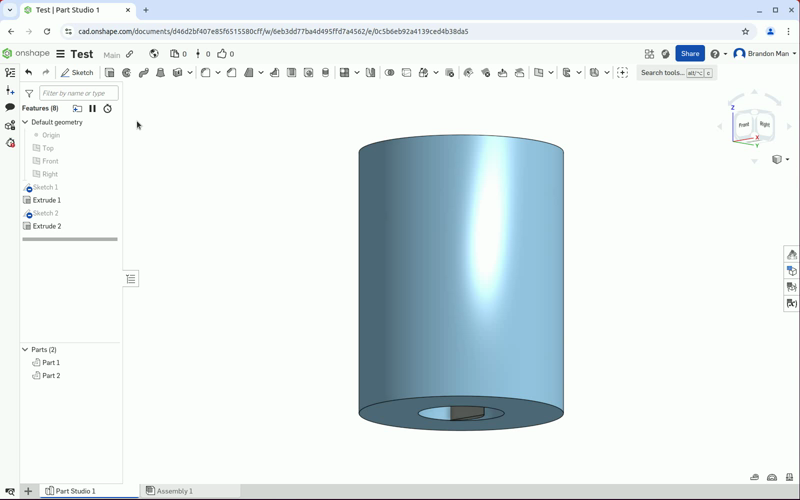
key(down, 3)
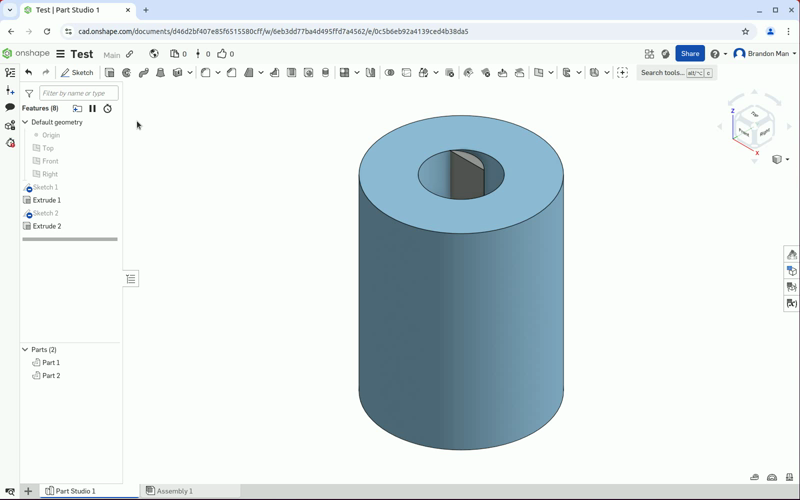
mouse_move(73, 189)
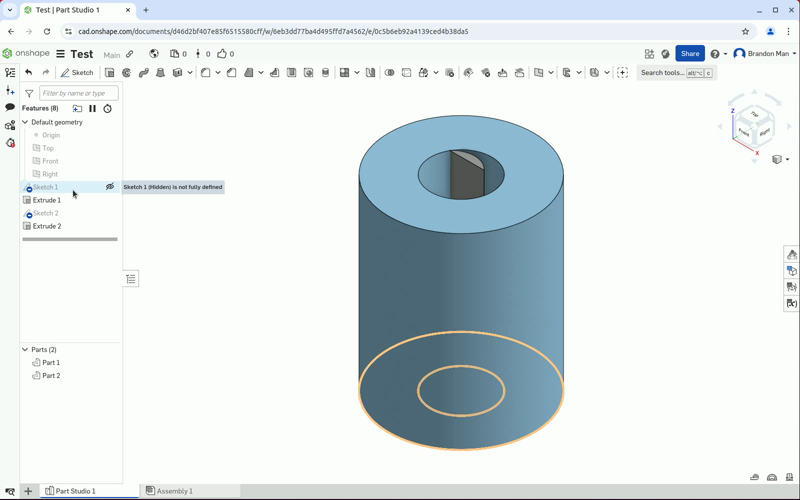
click(73, 189)